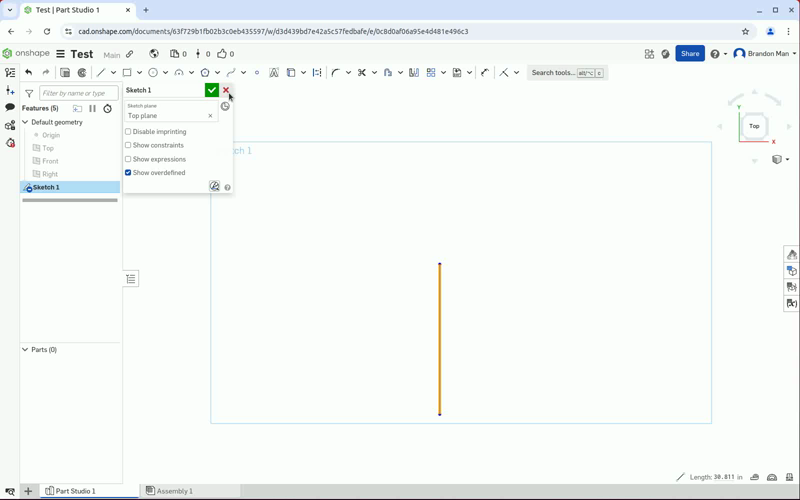
key(shift+h)
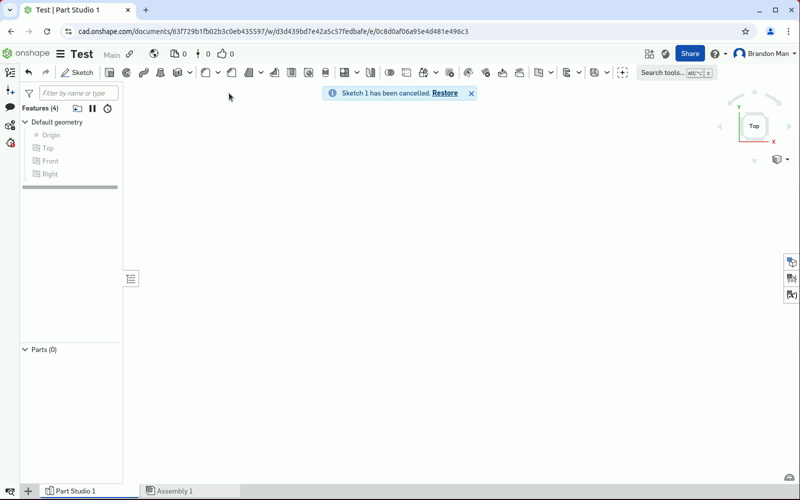
mouse_move(73, 352)
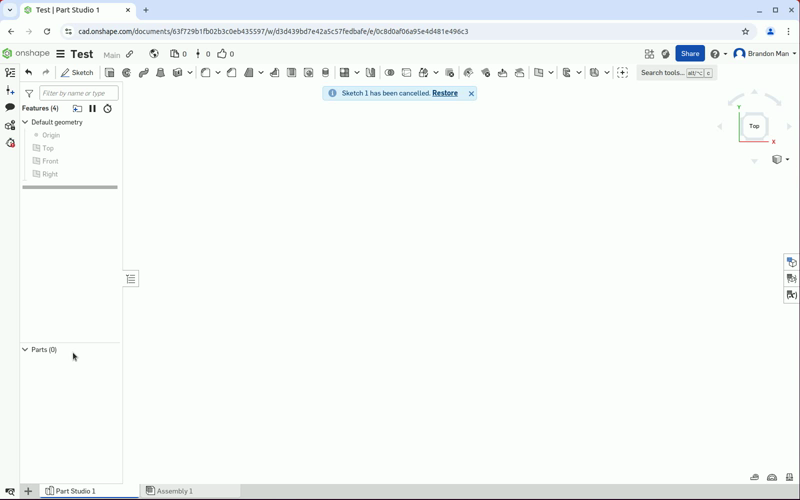
key(y)
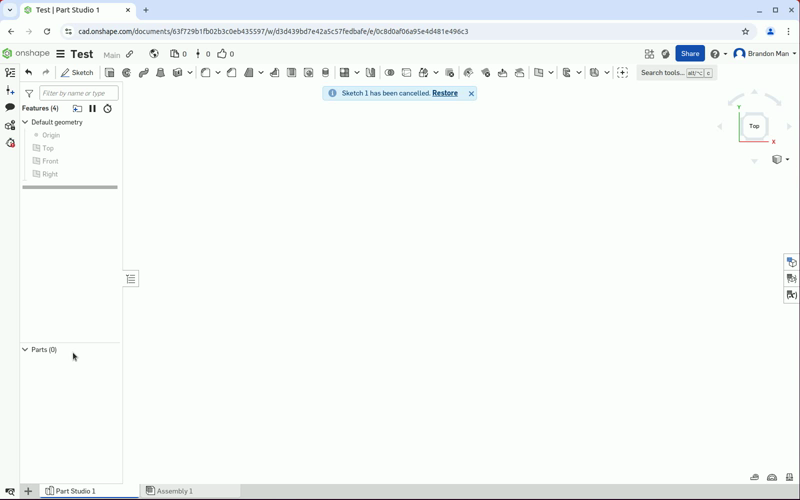
key(shift+p)
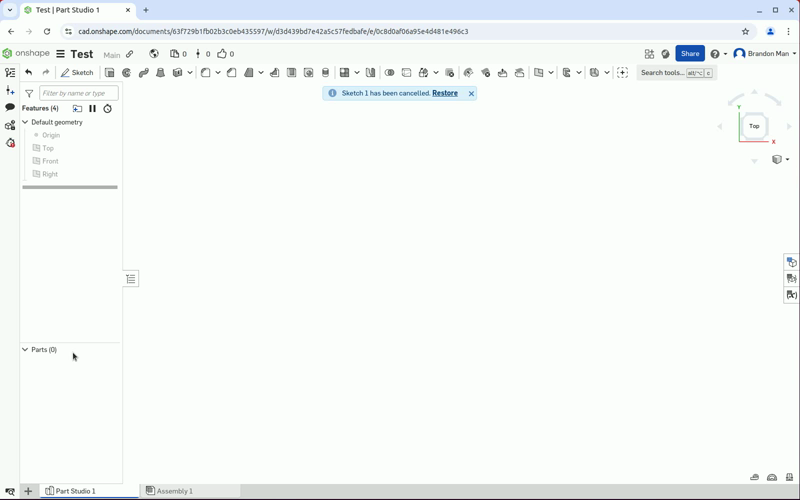
key(space)
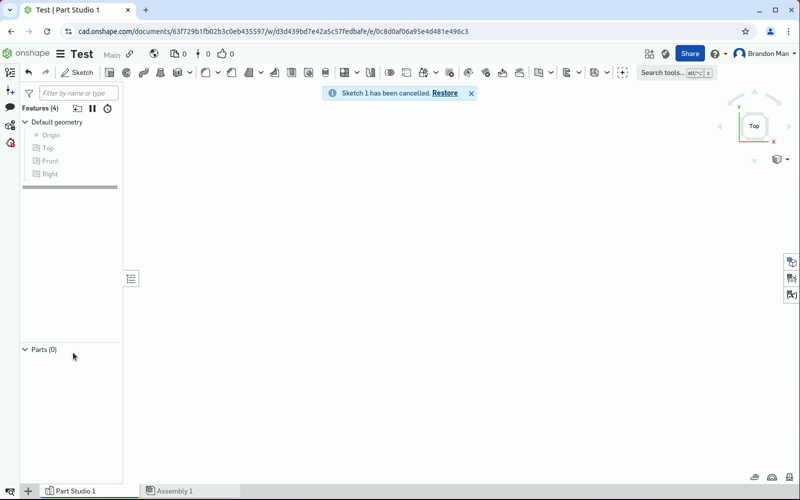
key_down(shift)
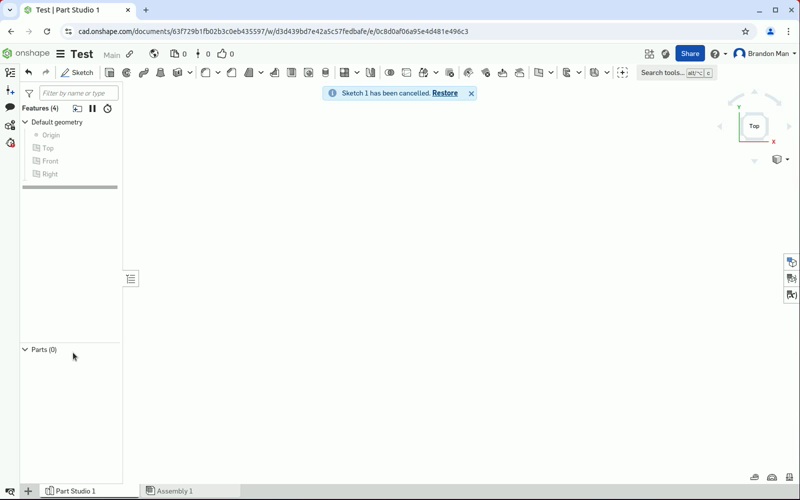
key(up)
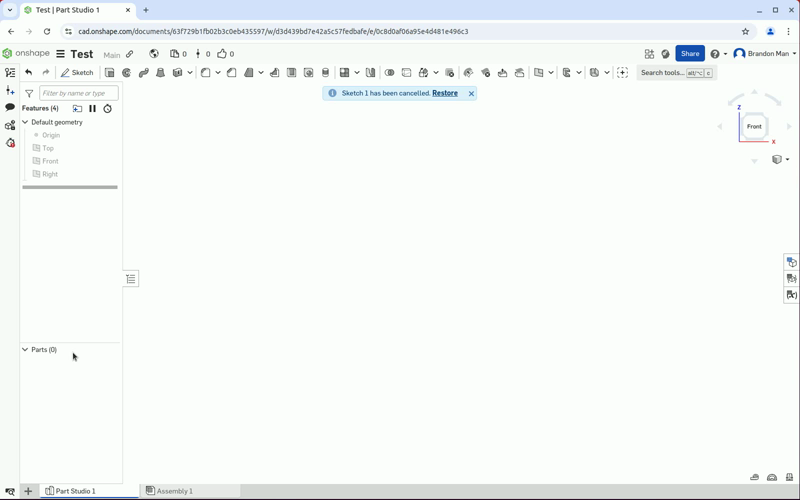
key_up(shift)
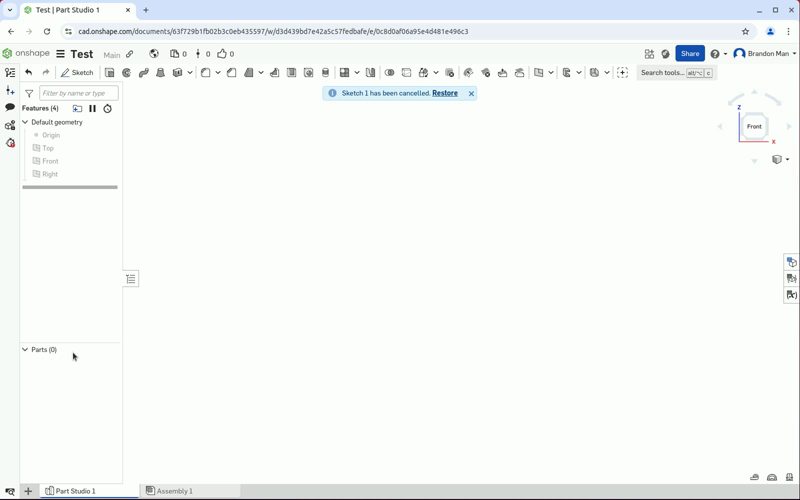
mouse_move(73, 352)
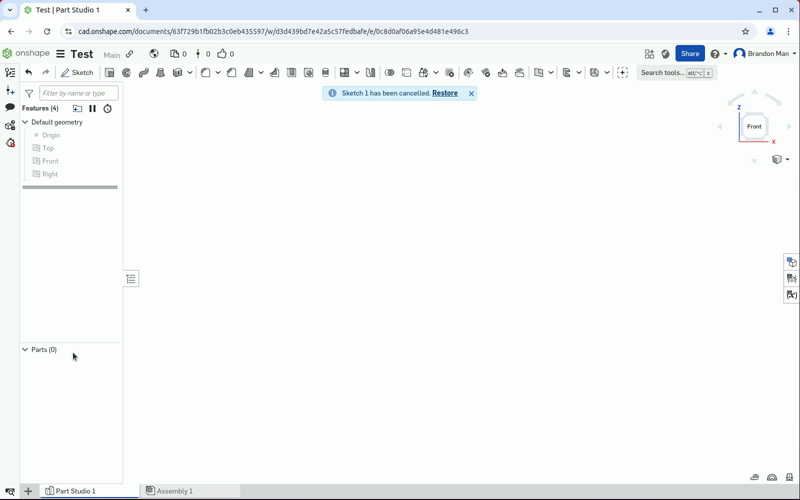
key(shift+y)
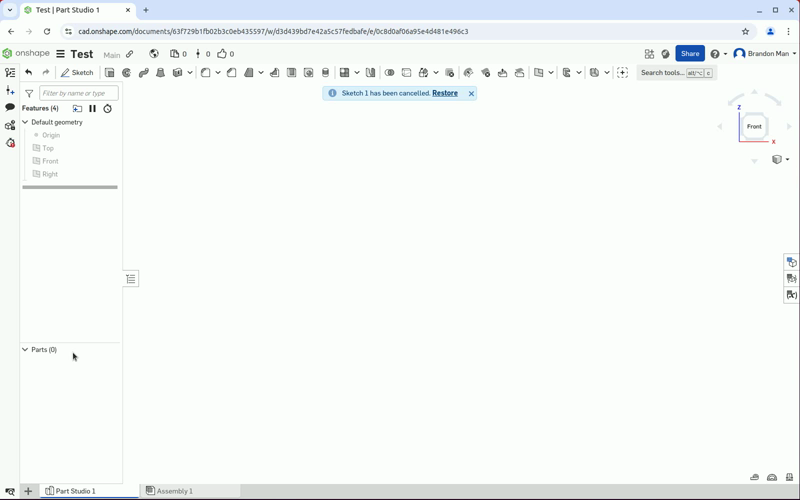
key(shift+s)
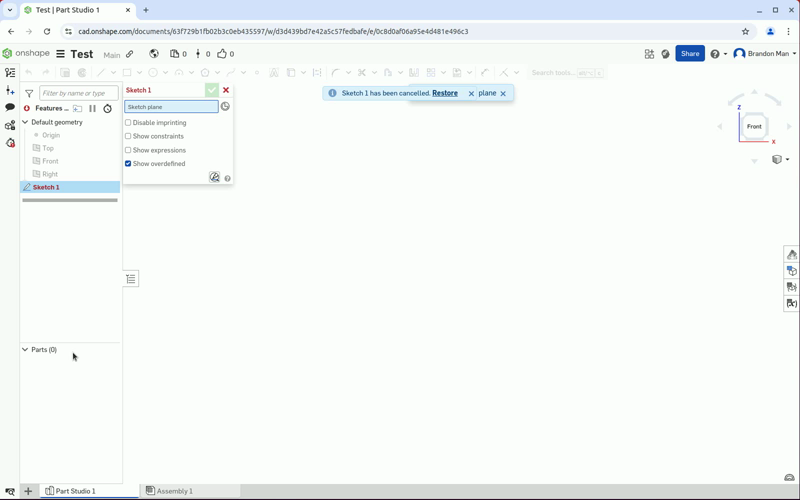
mouse_move(73, 163)
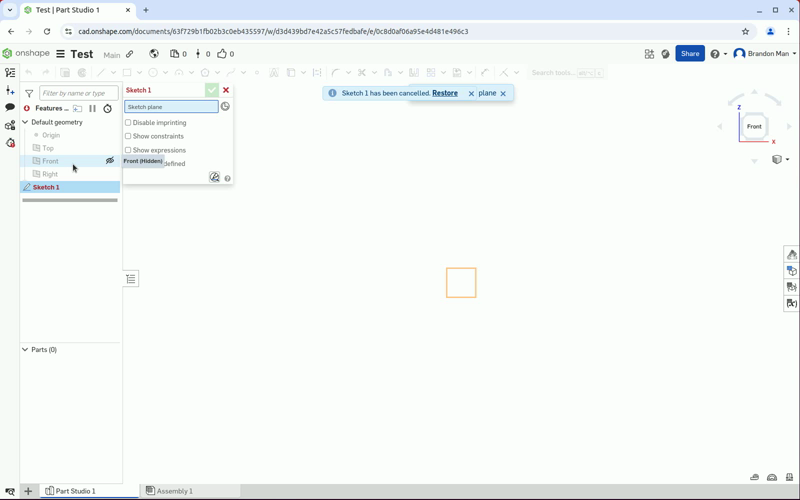
click(73, 163)
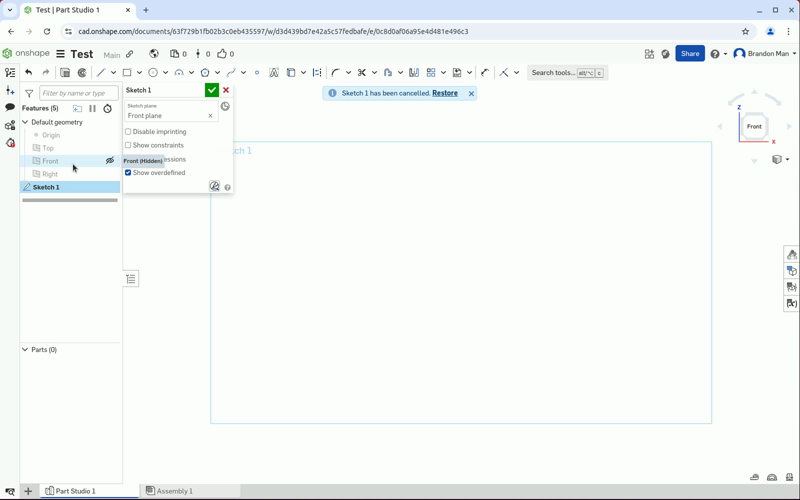
mouse_move(73, 352)
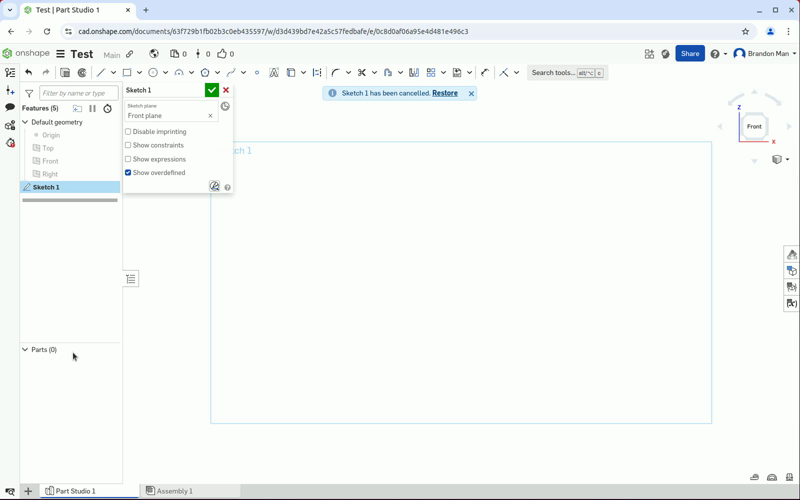
key(y)
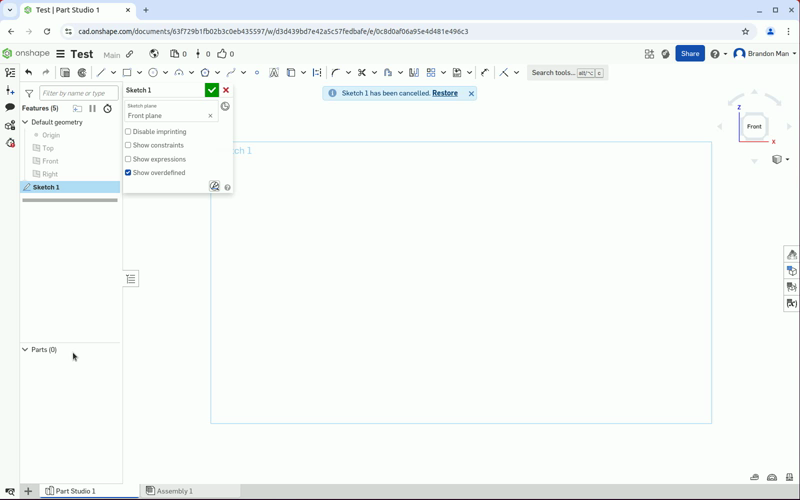
key(l)
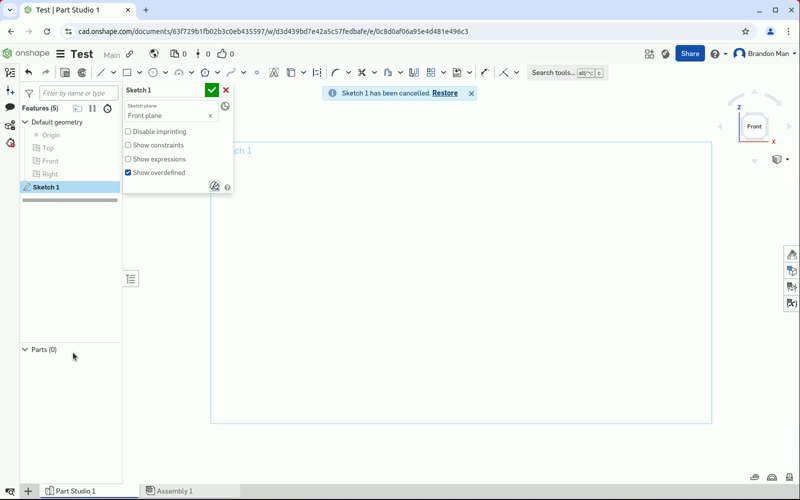
key_down(shift)
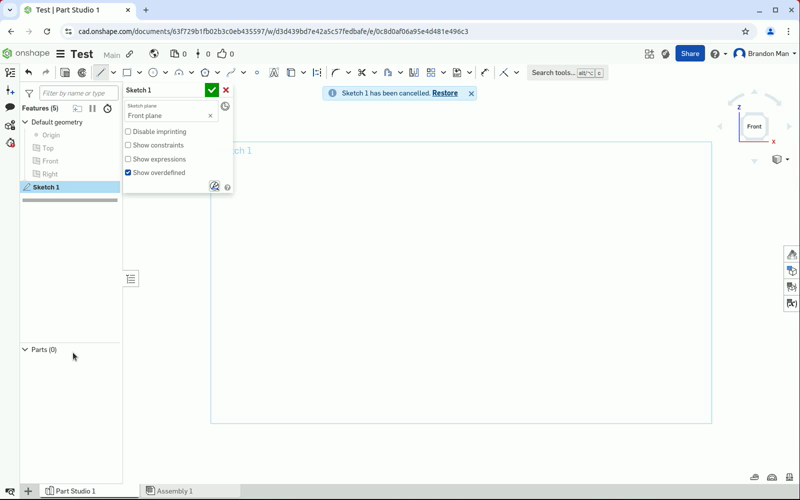
mouse_move(460, 193)
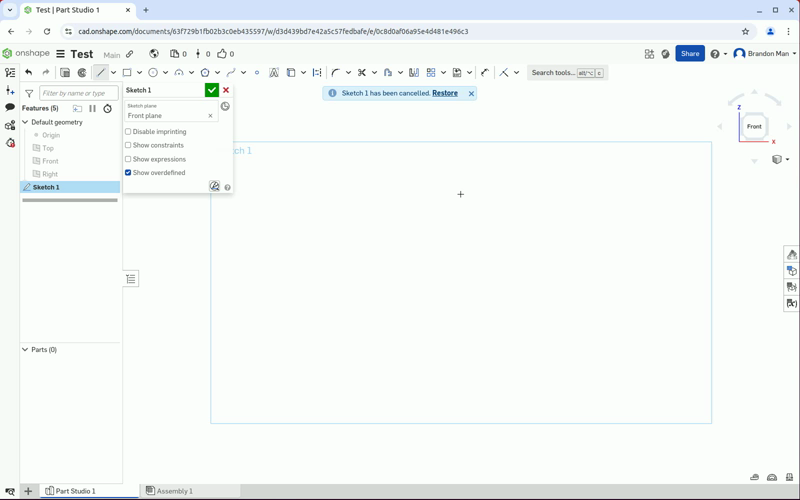
click(460, 193)
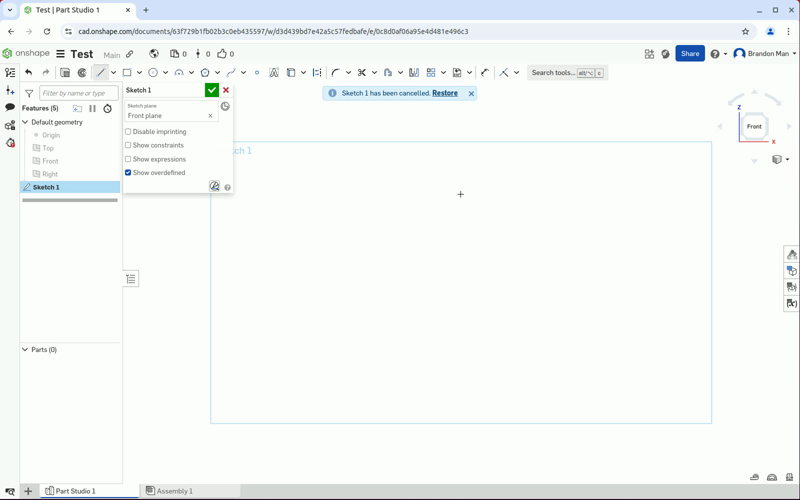
key_up(shift)
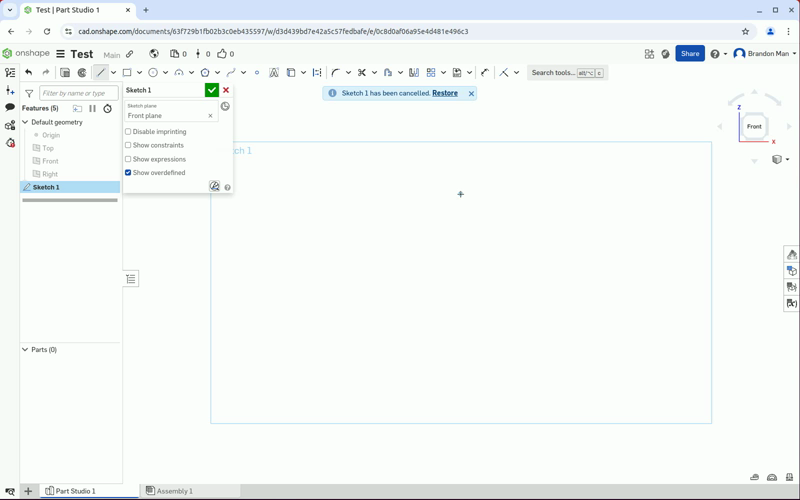
key_down(shift)
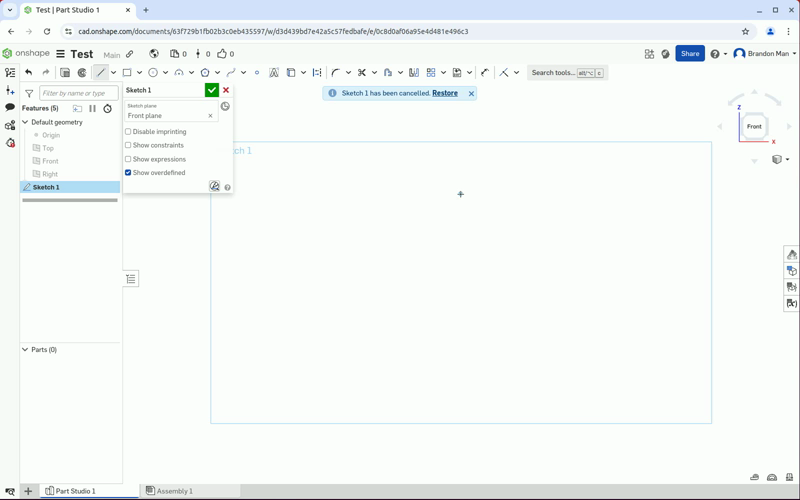
mouse_move(490, 193)
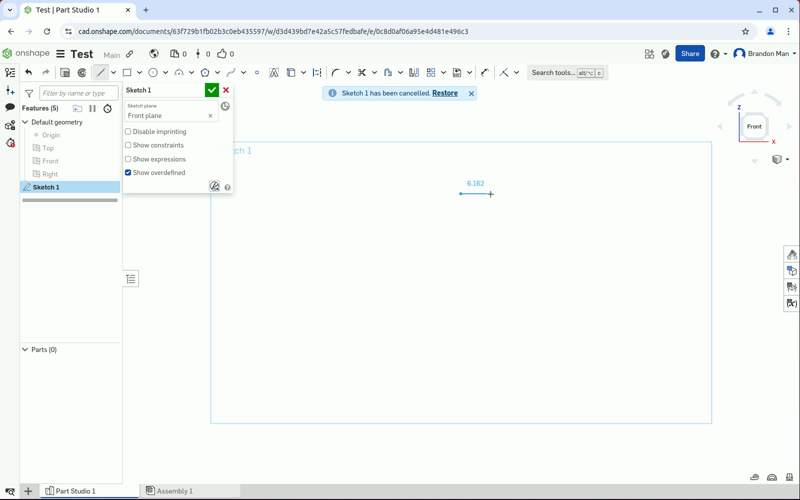
mouse_move(480, 193)
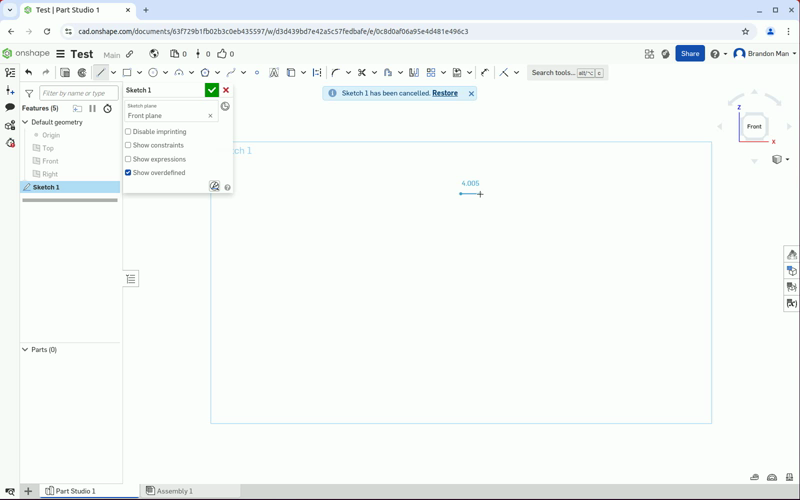
click(480, 193)
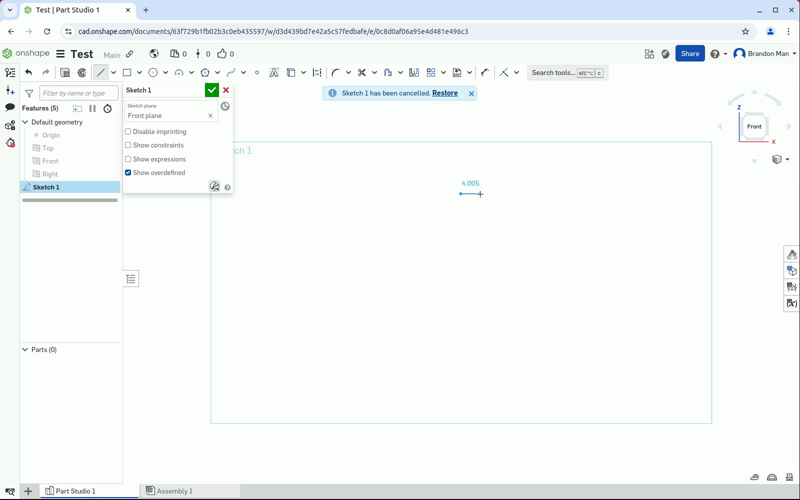
key_up(shift)
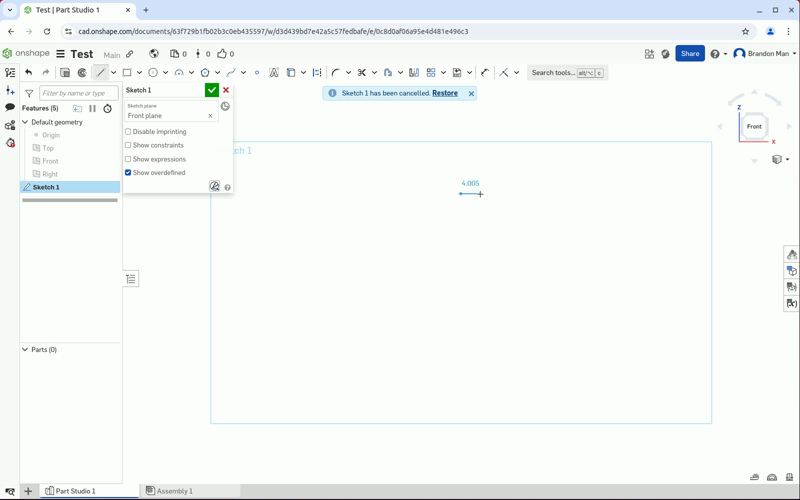
key_down(shift)
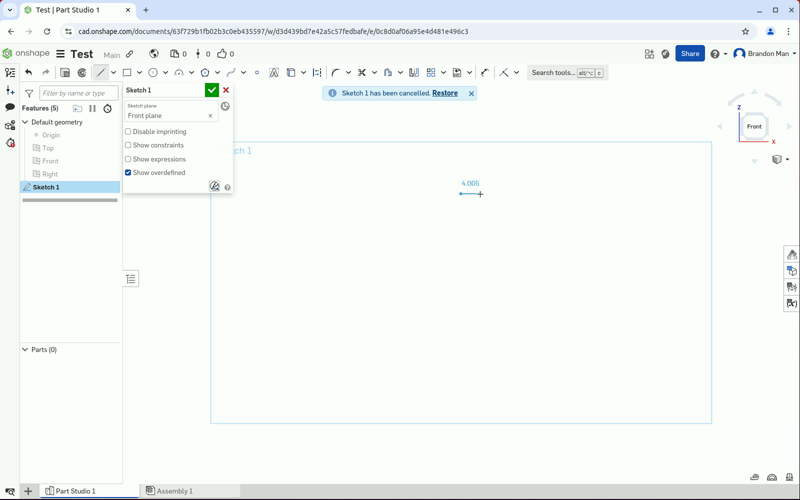
mouse_move(510, 193)
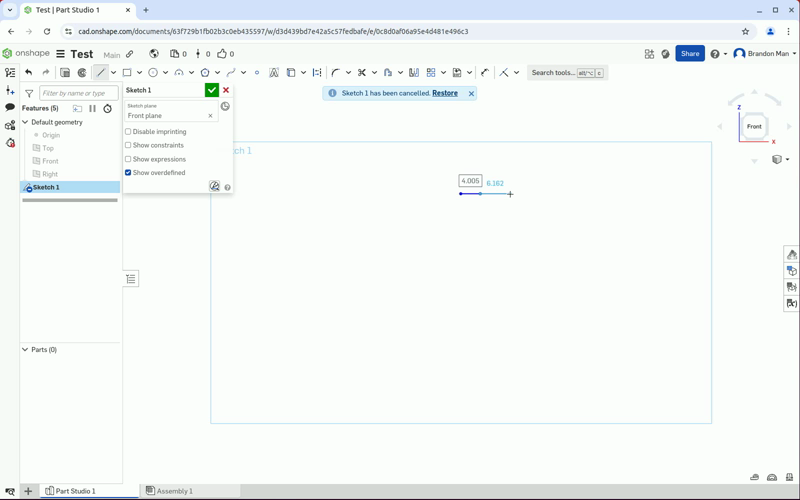
mouse_move(499, 193)
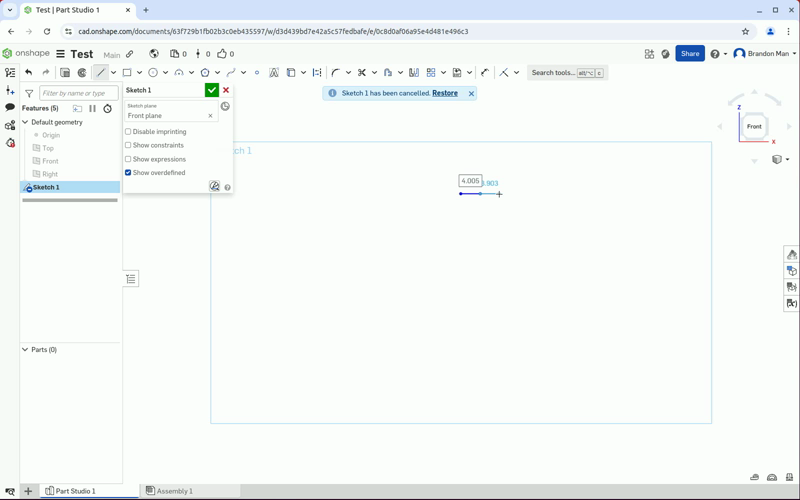
click(499, 193)
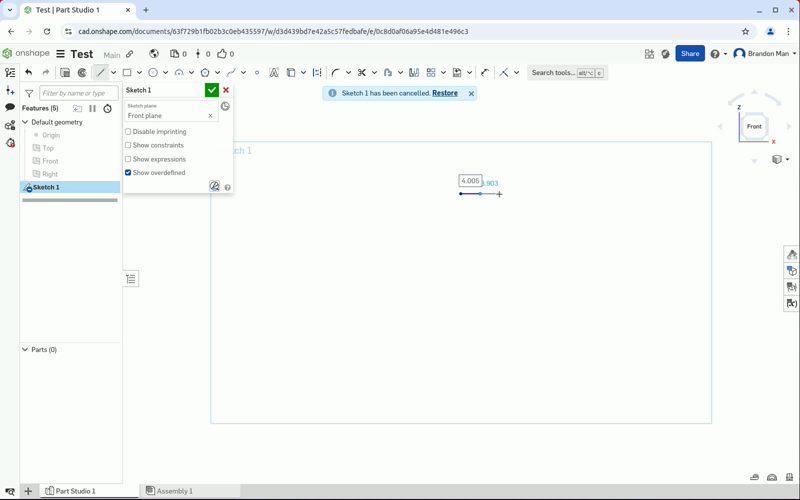
key_up(shift)
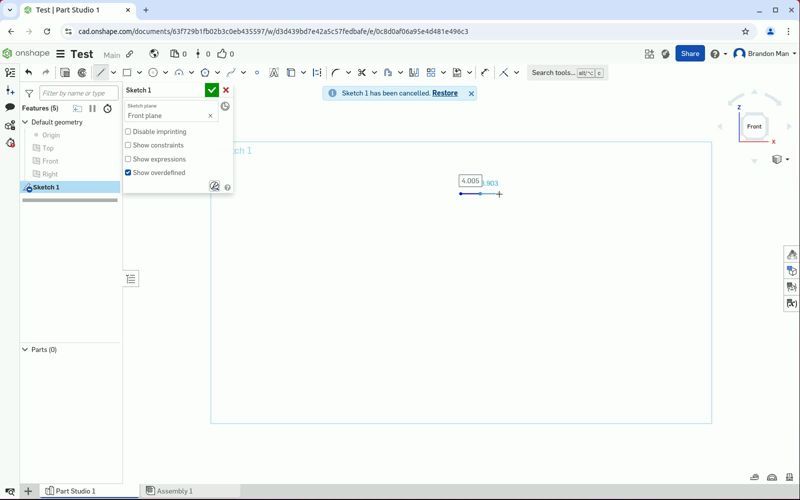
key_down(shift)
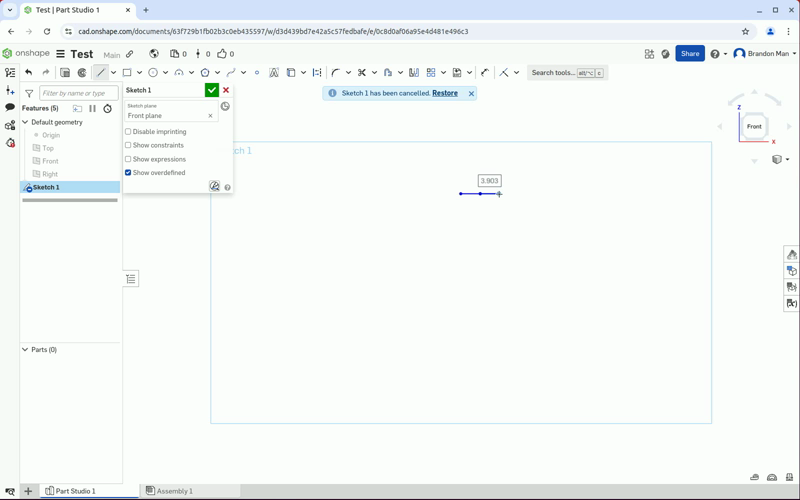
mouse_move(529, 193)
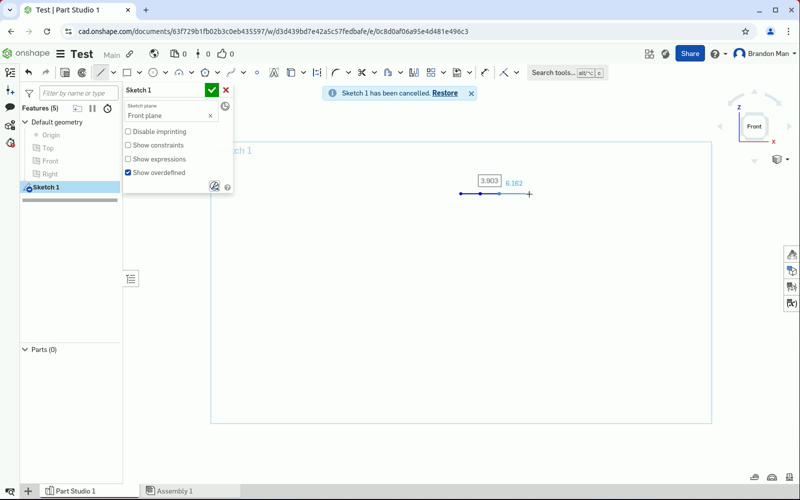
mouse_move(499, 169)
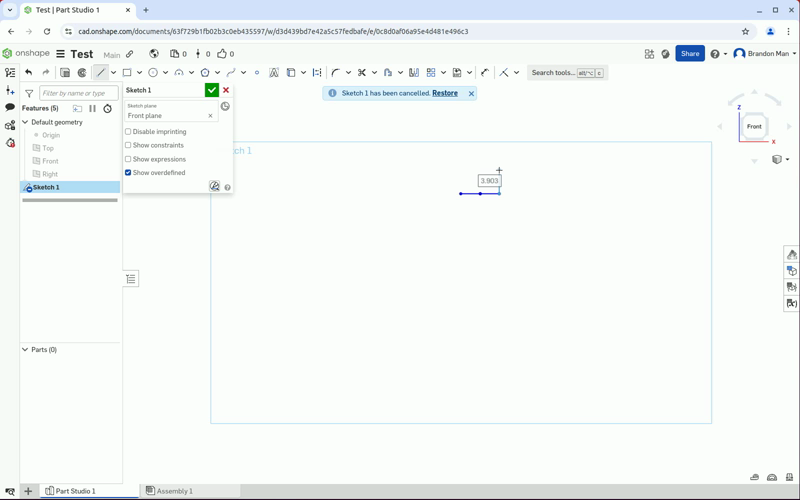
click(499, 169)
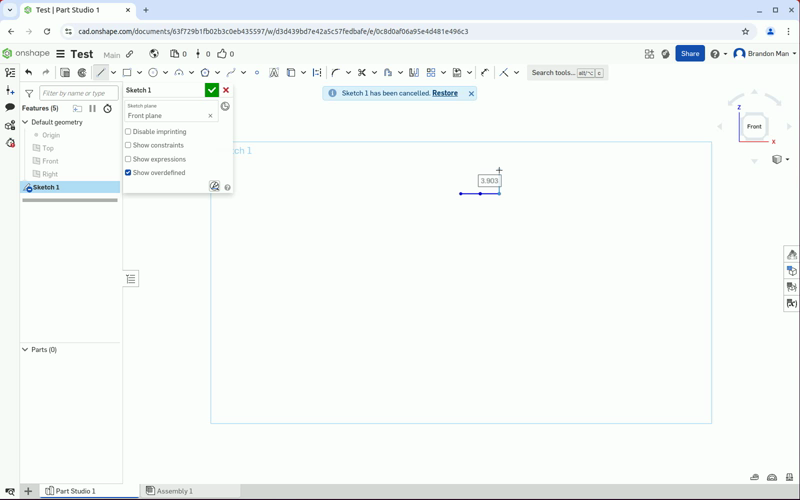
key_up(shift)
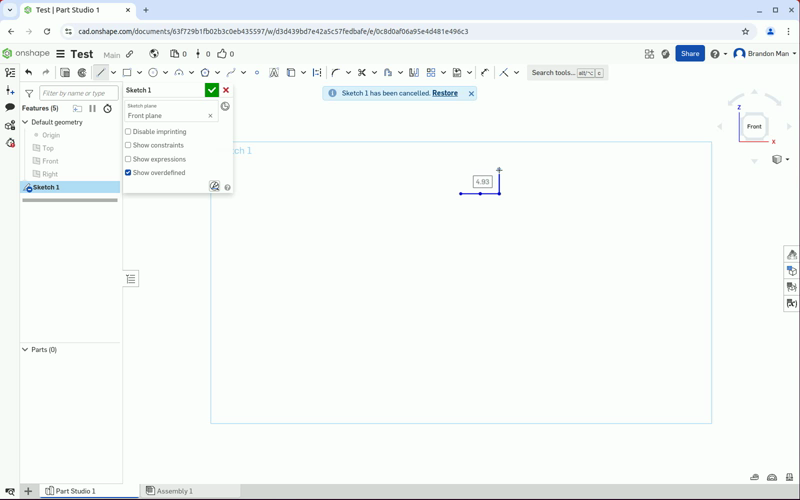
key_down(shift)
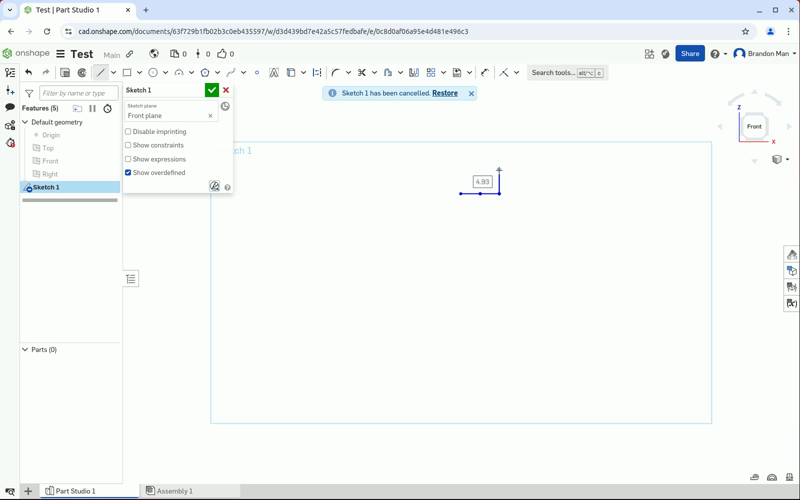
mouse_move(529, 169)
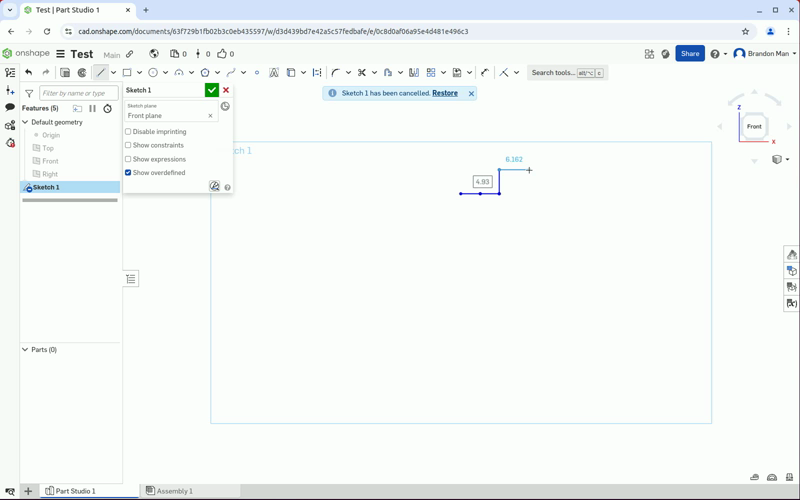
mouse_move(460, 169)
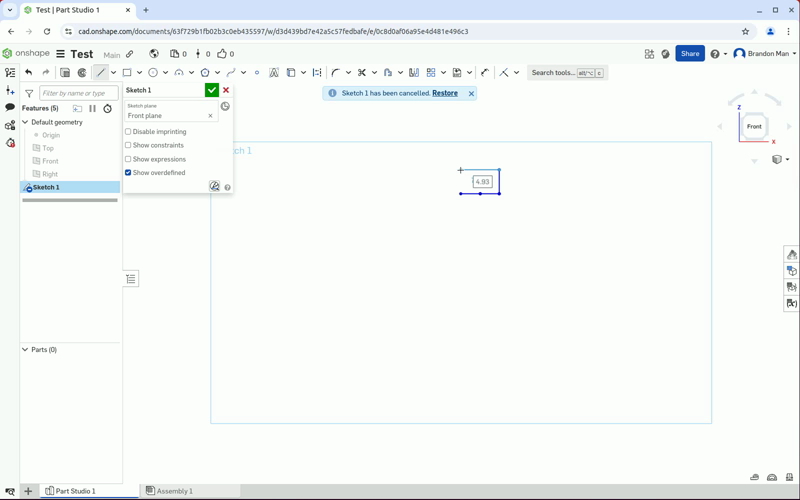
click(460, 169)
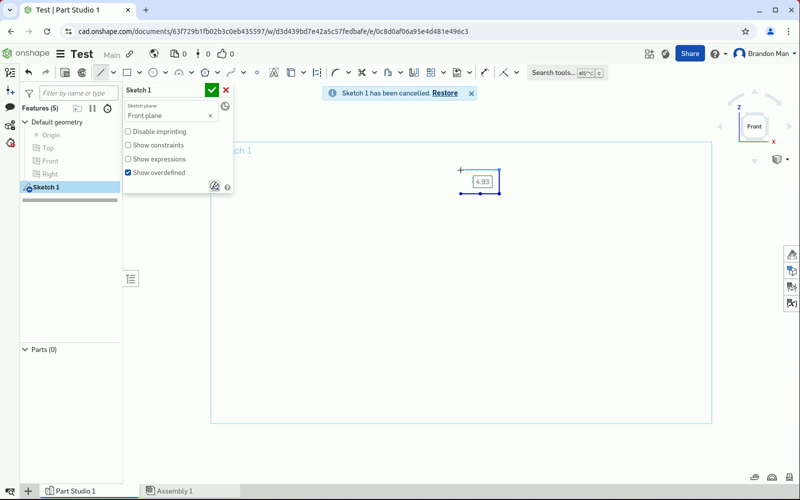
key_up(shift)
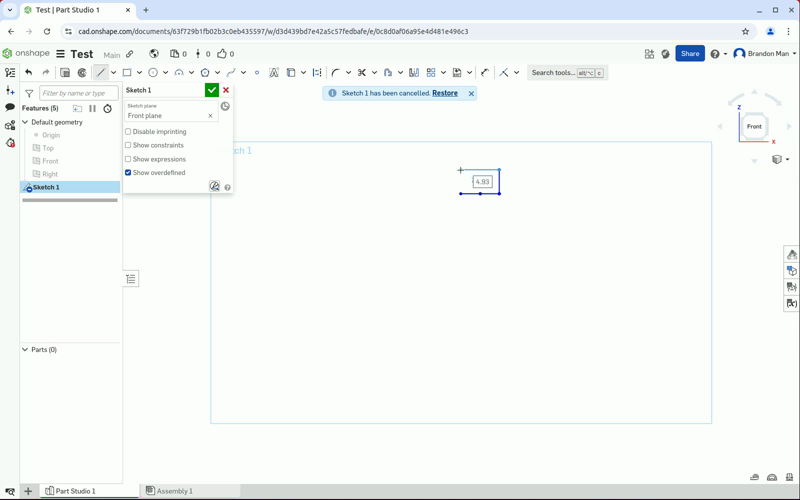
mouse_move(490, 169)
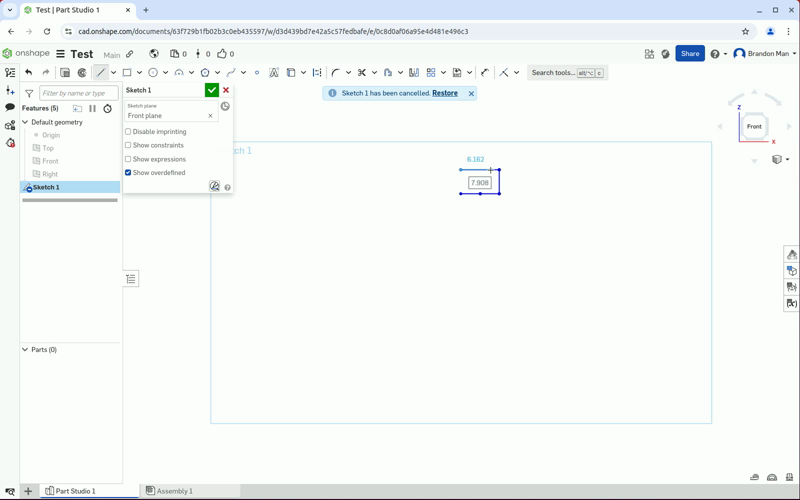
key_down(shift)
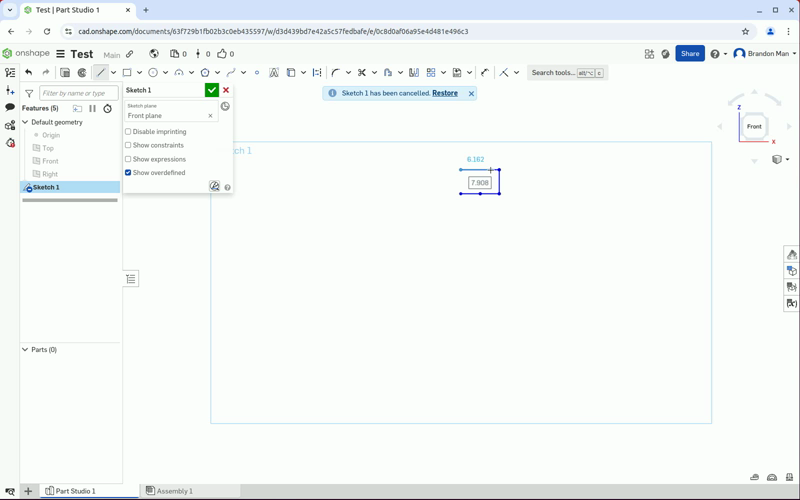
mouse_move(460, 193)
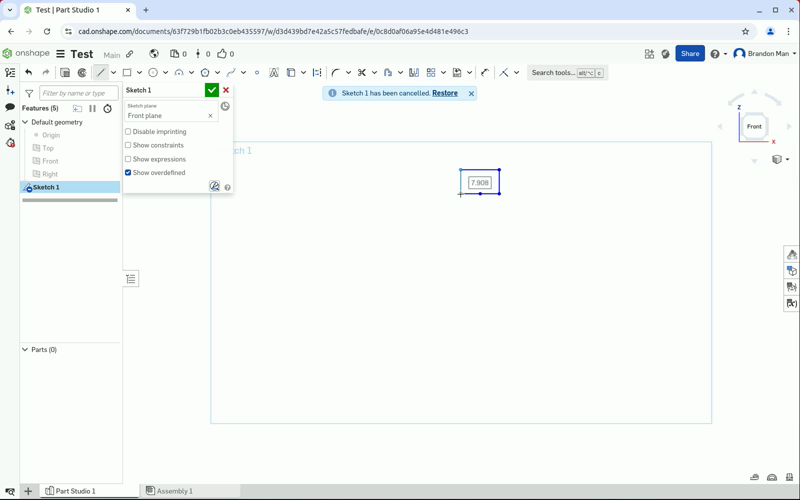
key_up(shift)
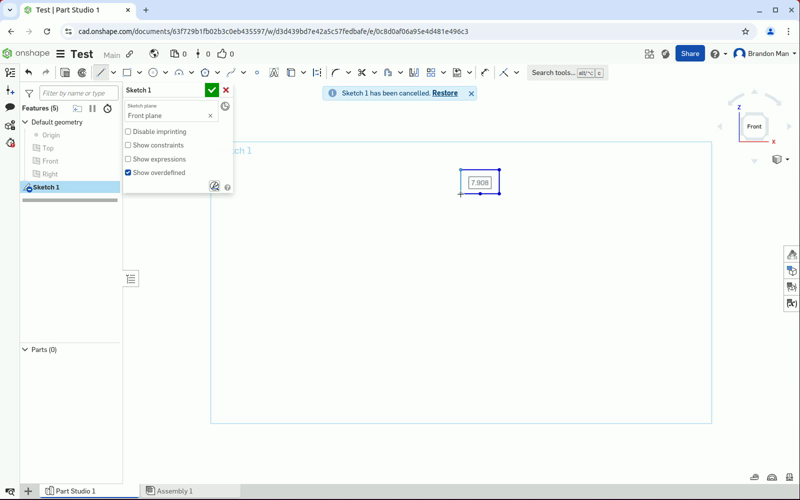
click(460, 193)
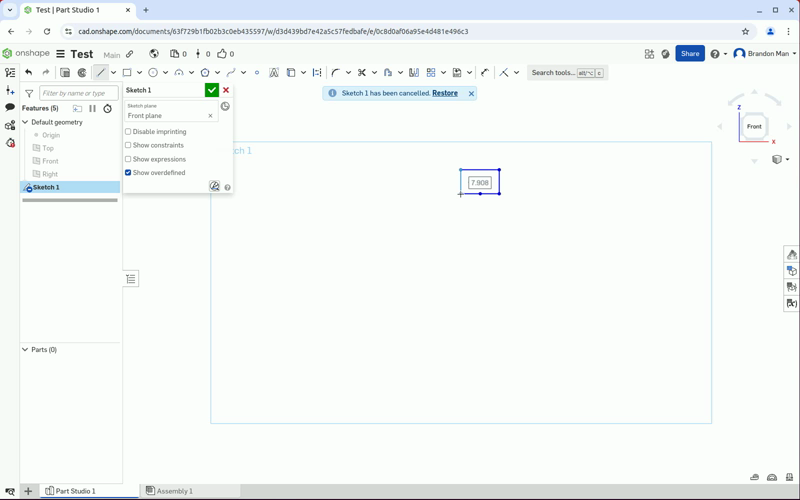
key(esc)
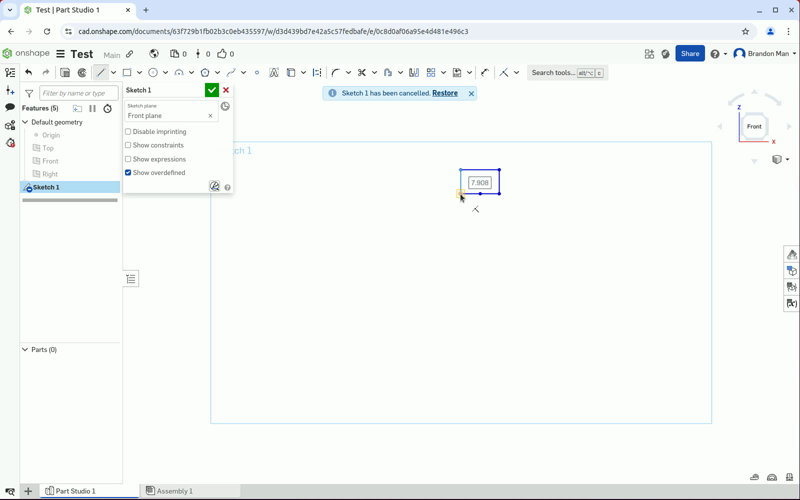
key(c)
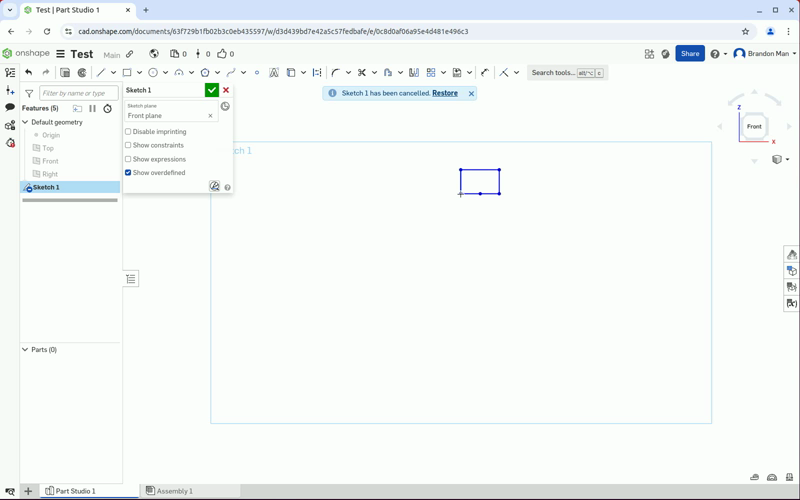
key_down(shift)
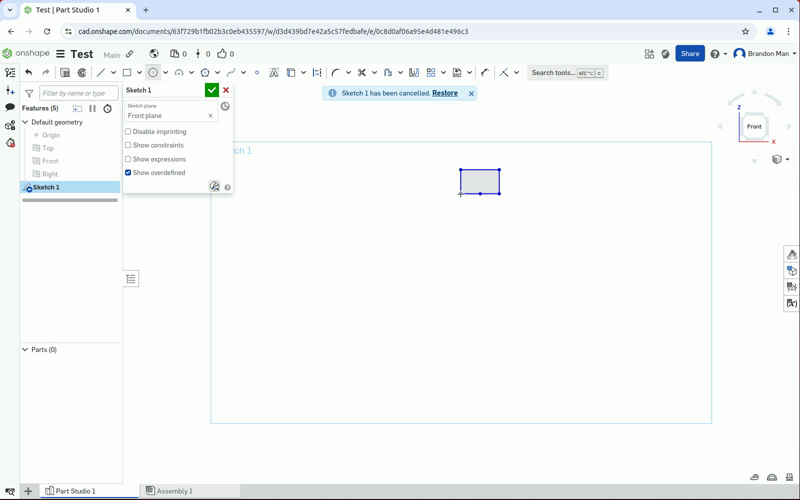
mouse_move(466, 172)
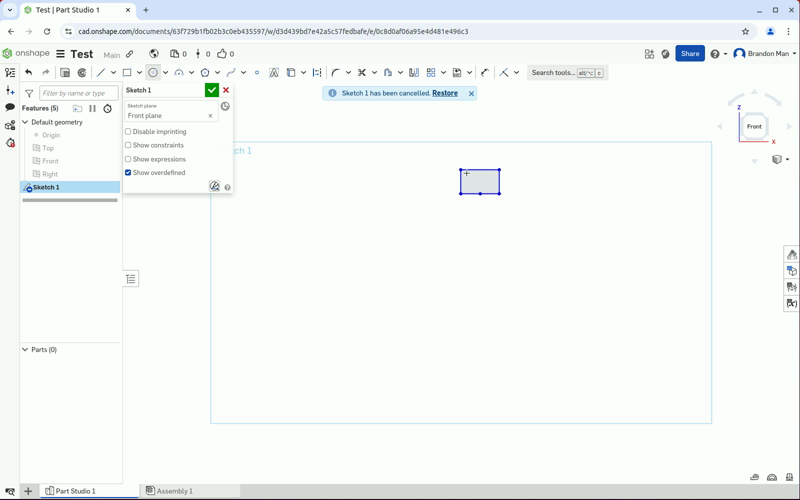
click(466, 172)
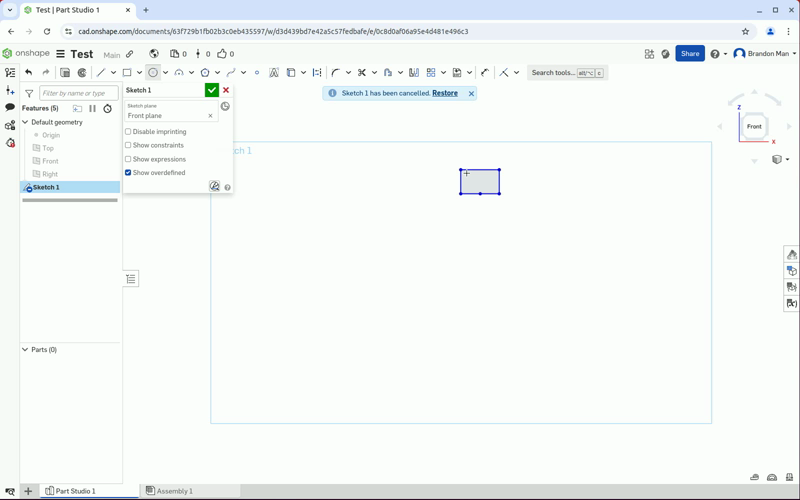
key_up(shift)
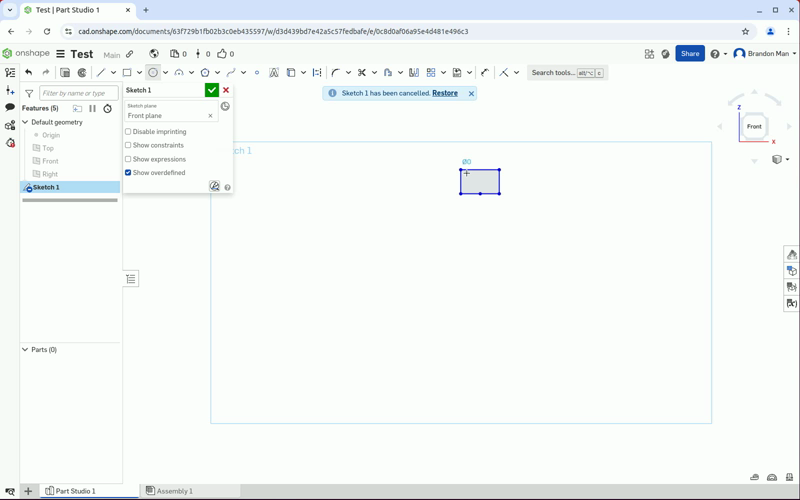
mouse_move(468, 172)
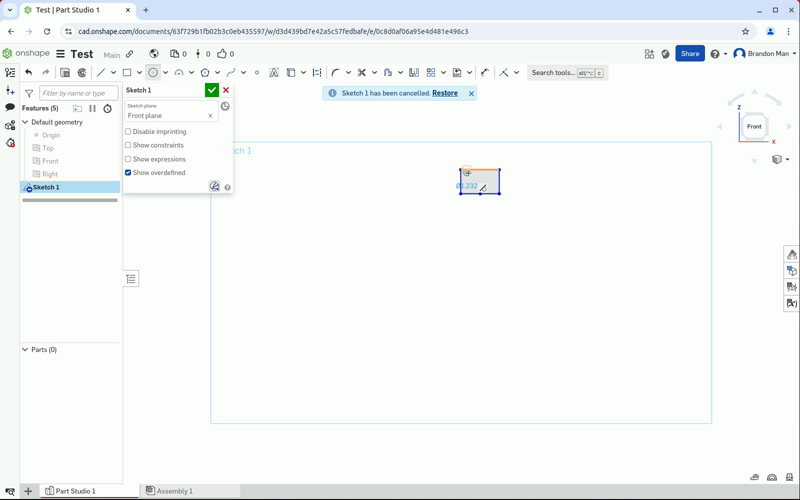
scroll(6)
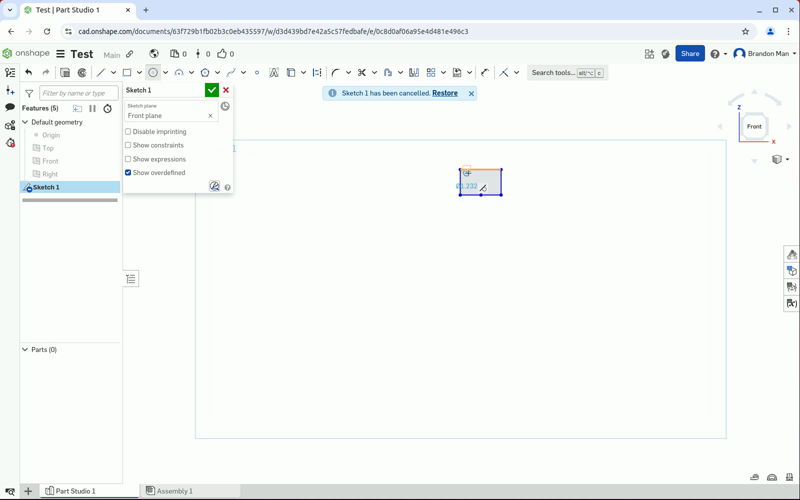
scroll(6)
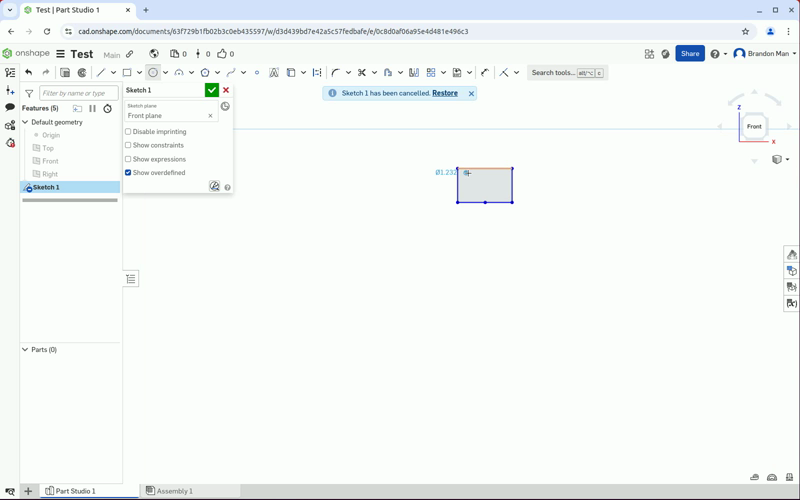
scroll(6)
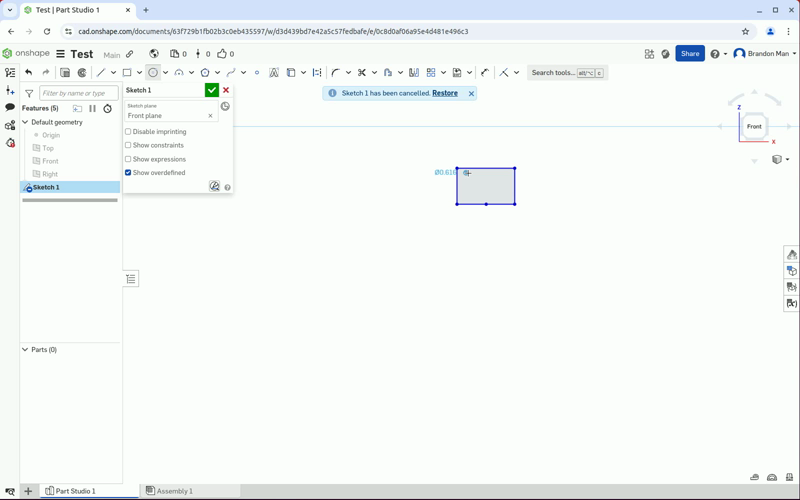
scroll(6)
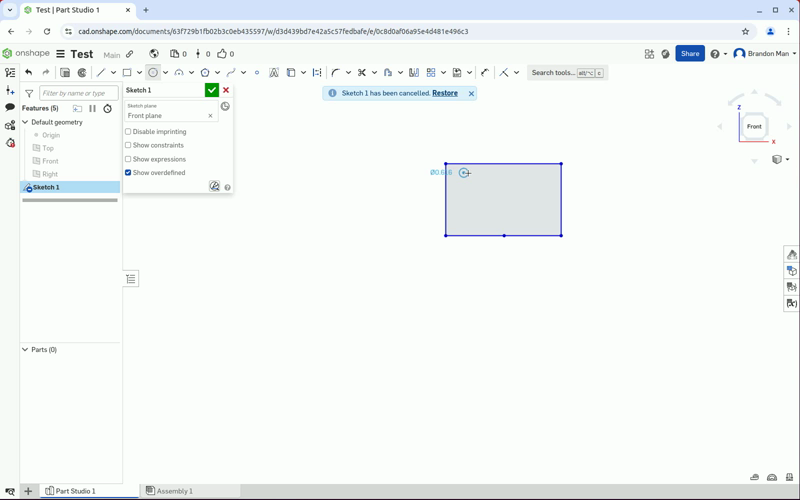
scroll(6)
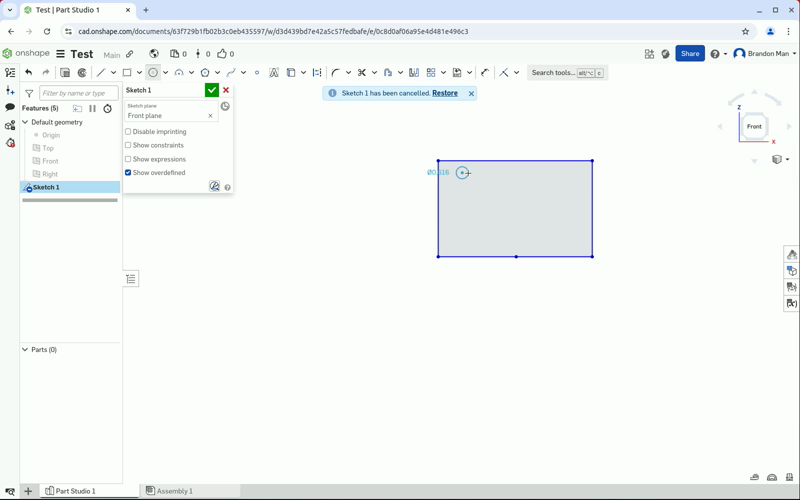
scroll(6)
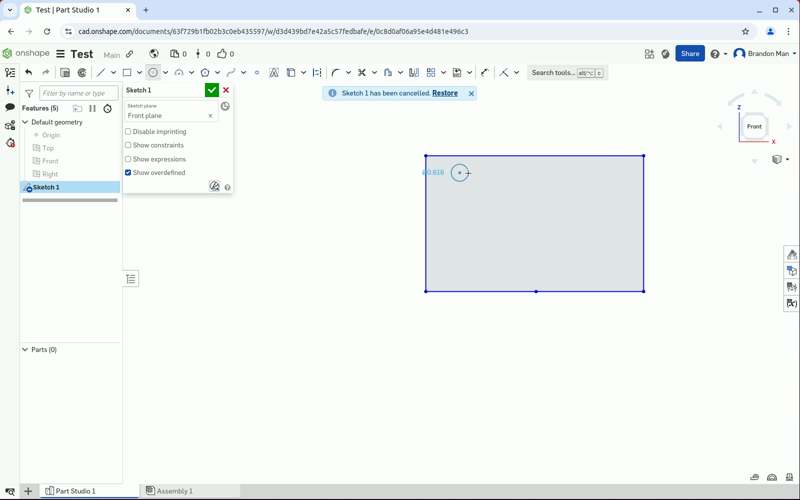
scroll(6)
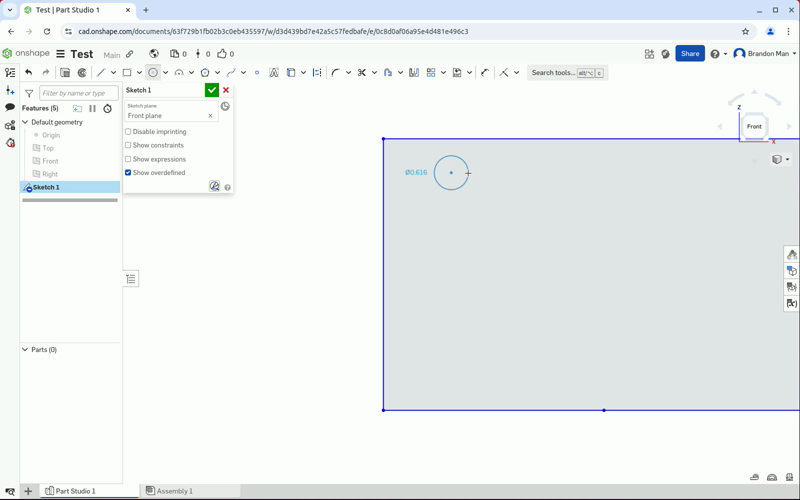
click(468, 172)
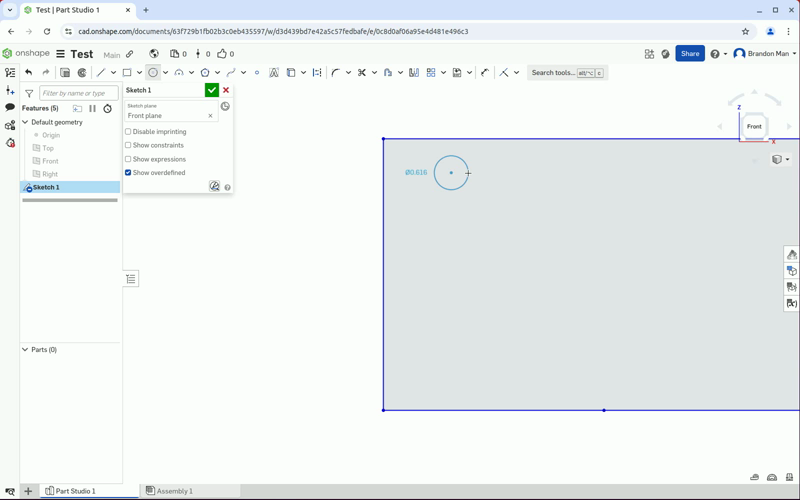
scroll(-6)
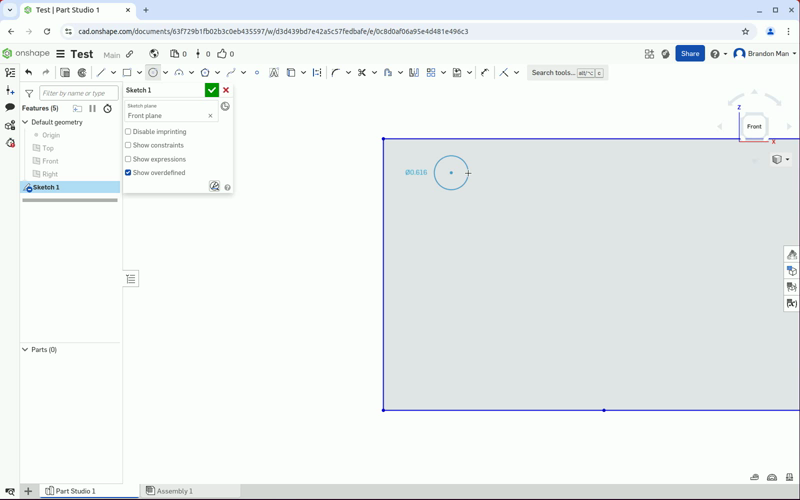
scroll(-6)
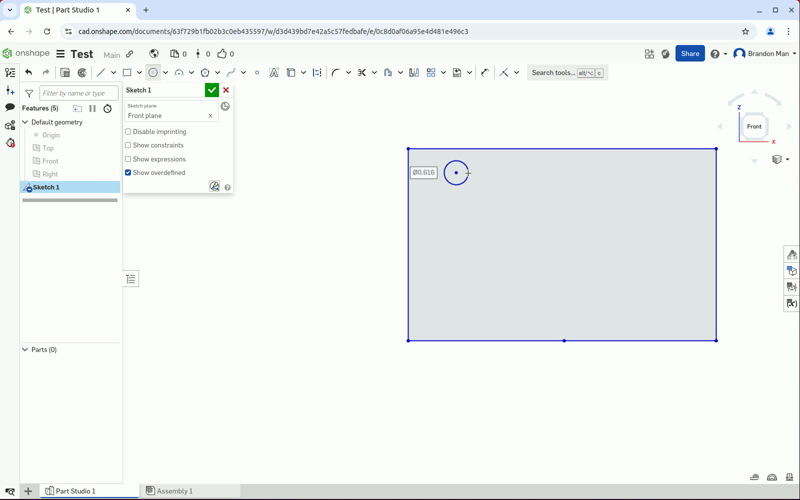
scroll(-6)
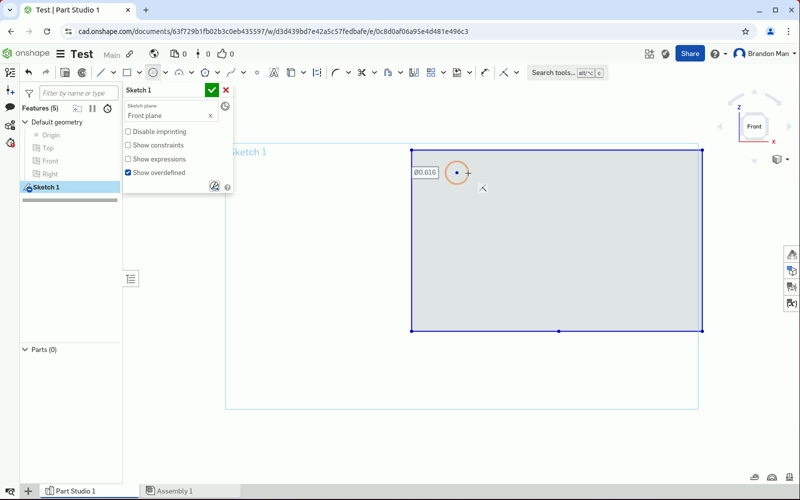
scroll(-6)
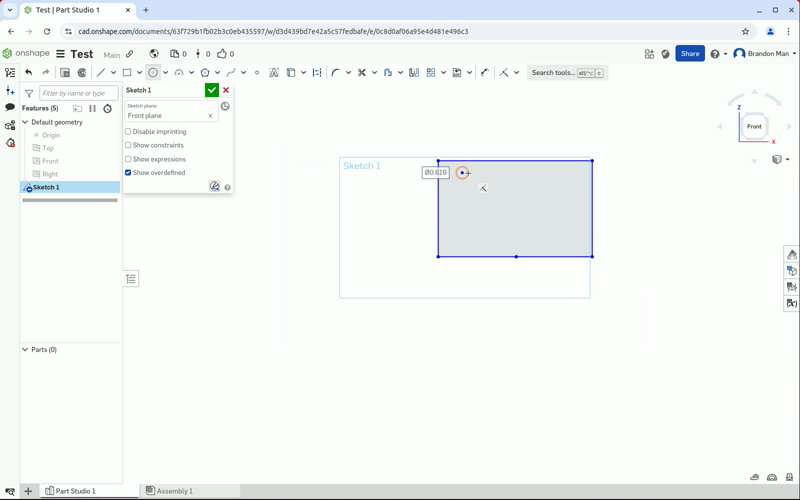
scroll(-6)
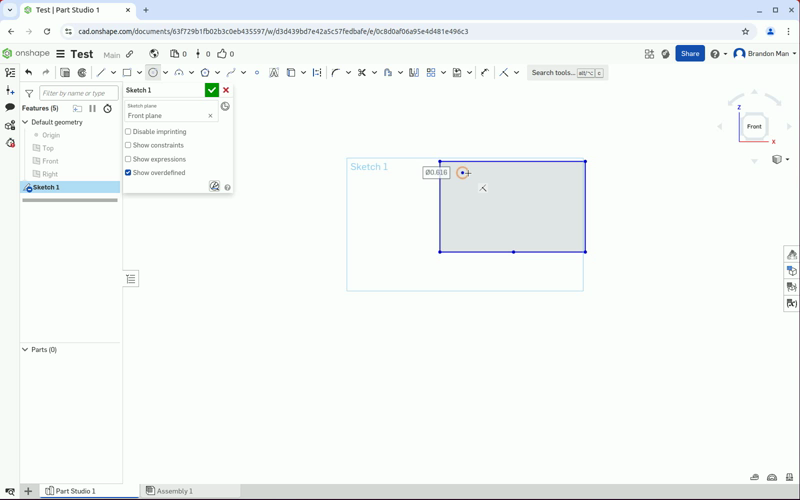
scroll(-6)
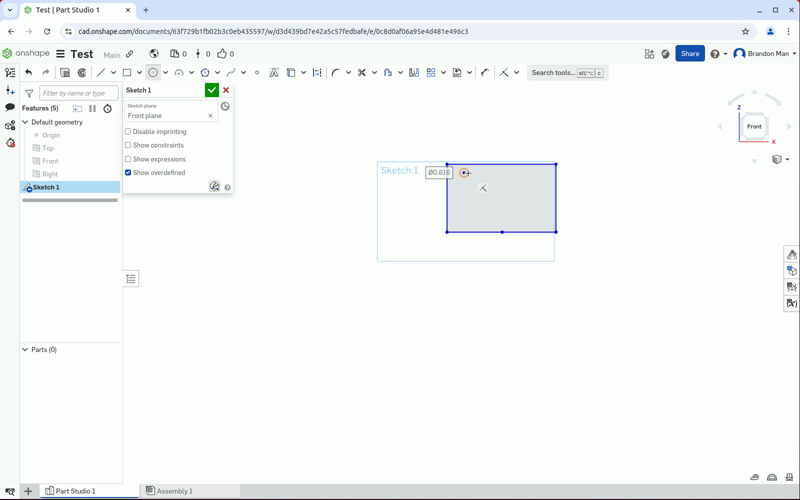
scroll(-6)
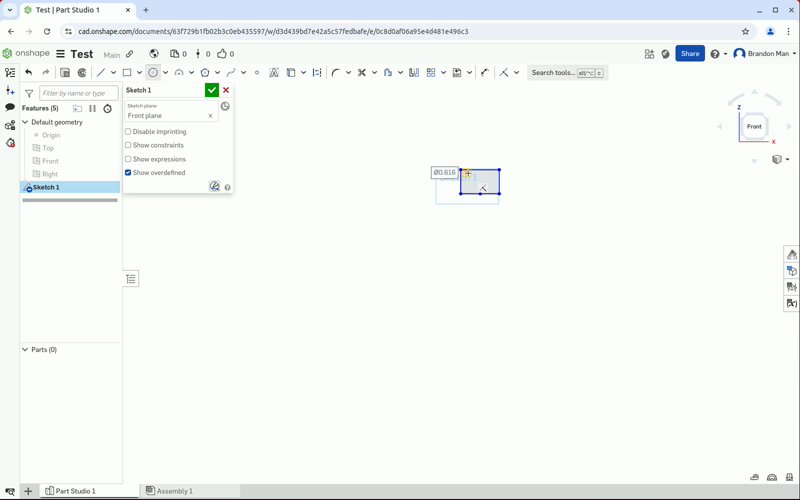
key(esc)
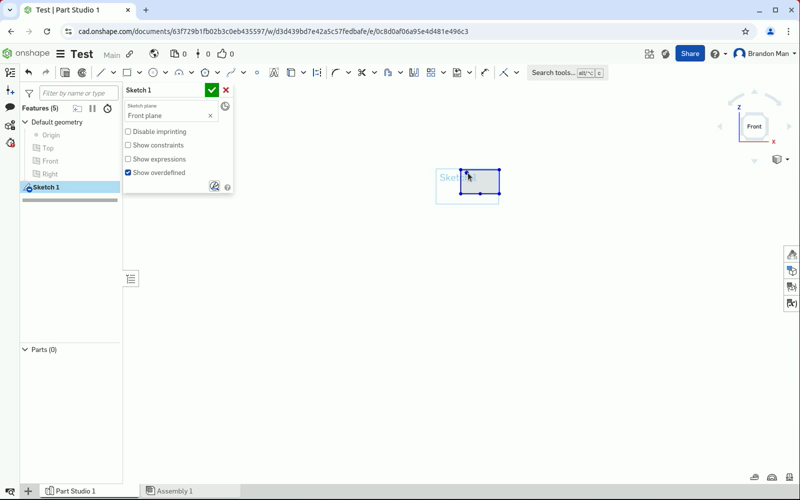
key(c)
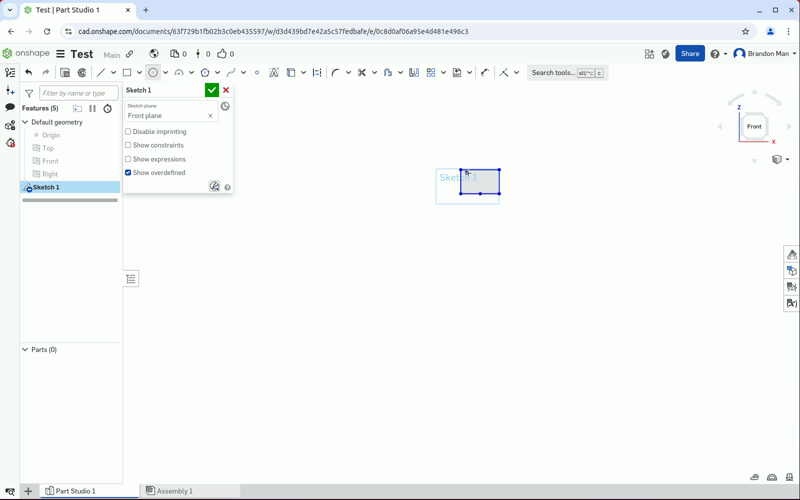
key_down(shift)
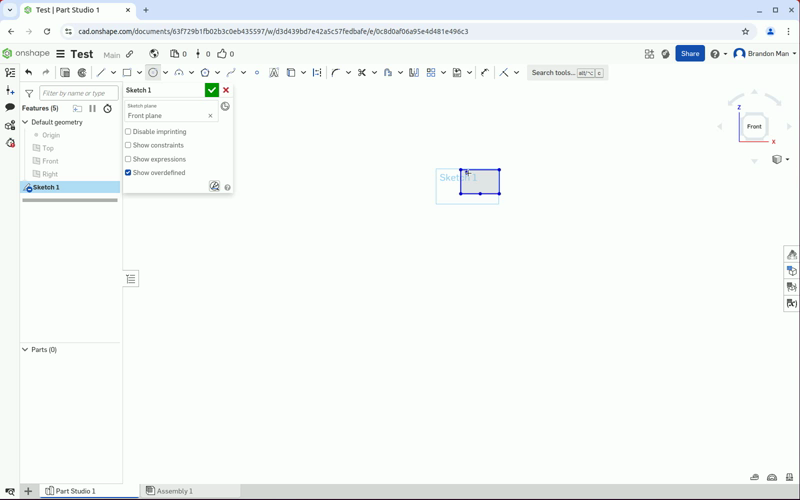
mouse_move(491, 172)
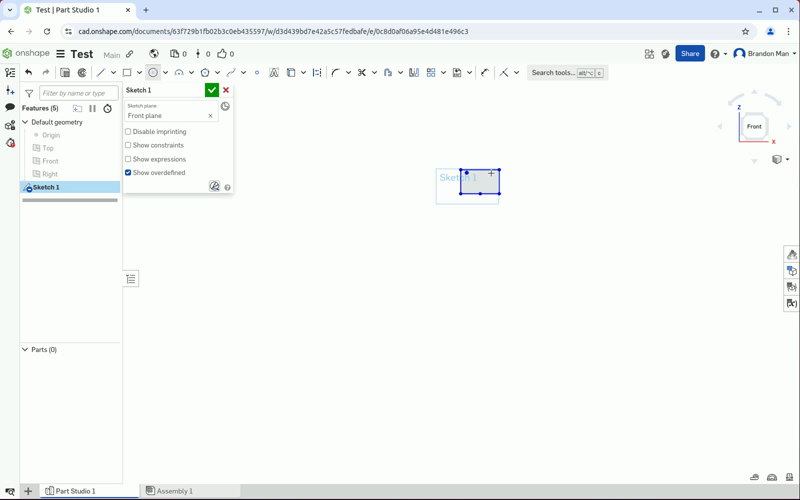
click(491, 172)
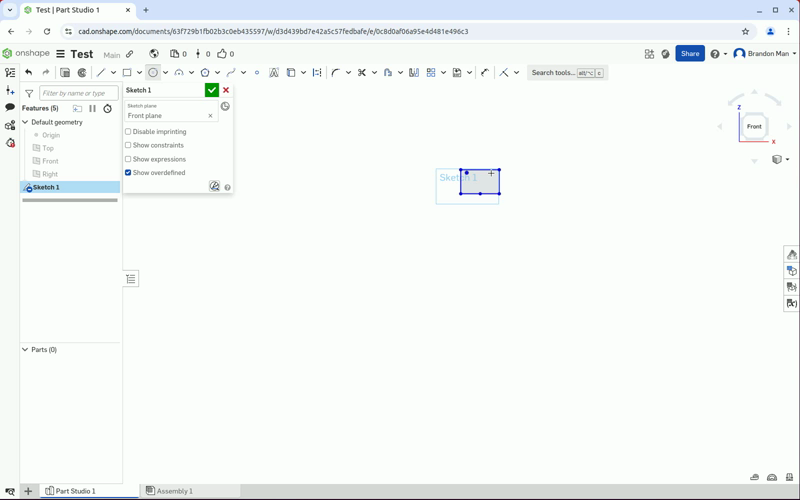
key_up(shift)
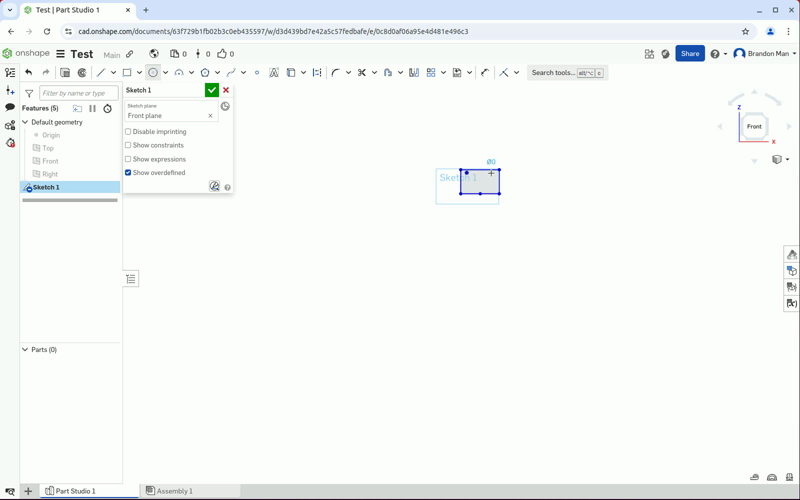
mouse_move(492, 172)
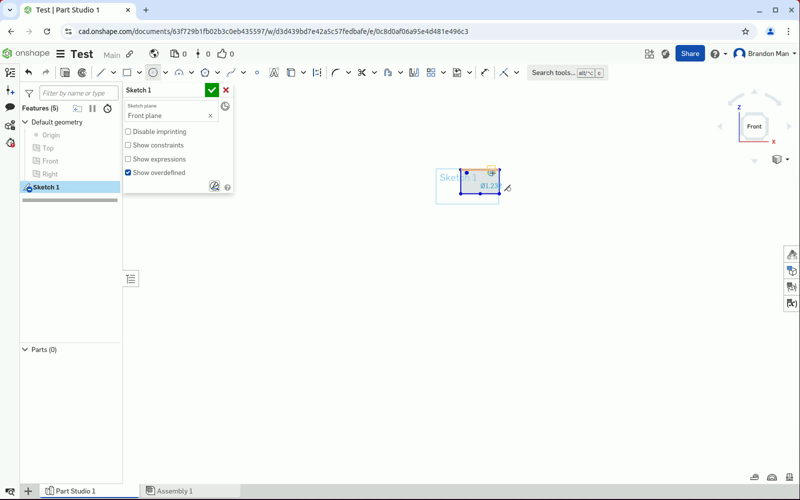
scroll(6)
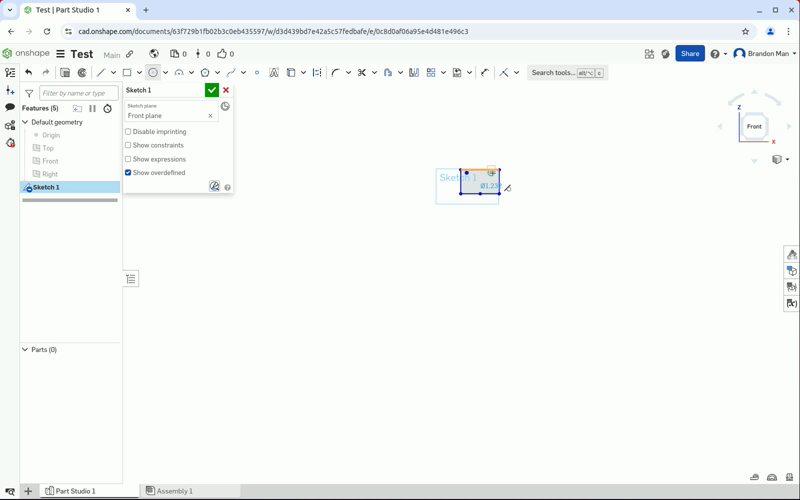
scroll(6)
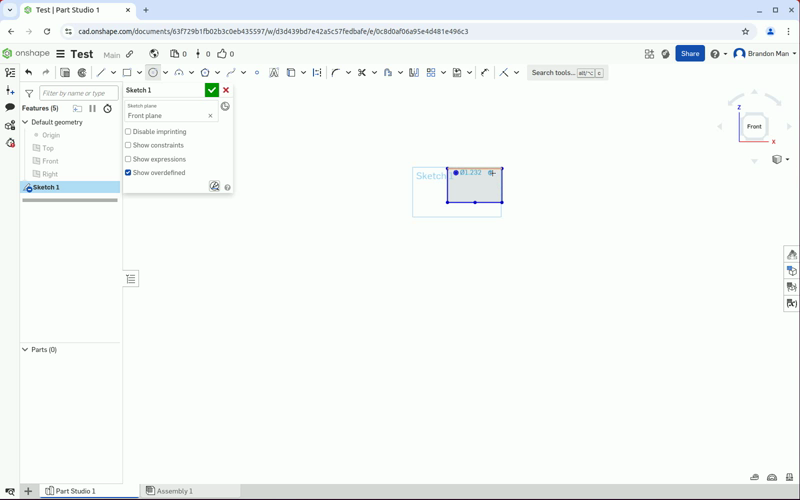
scroll(6)
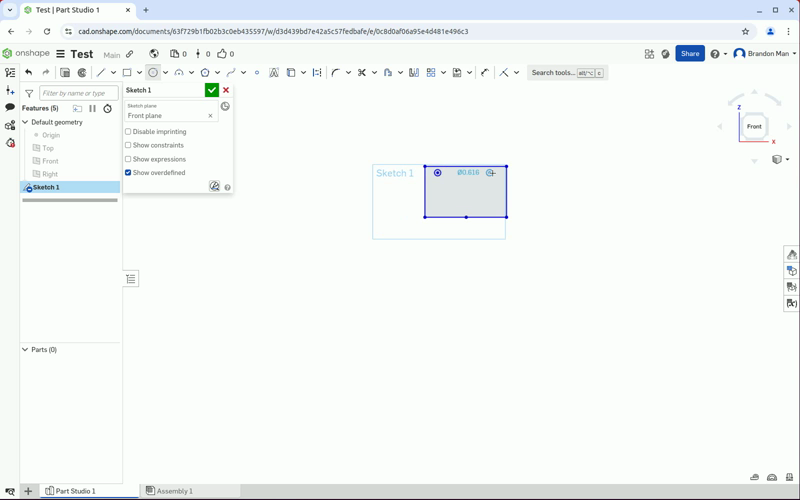
scroll(6)
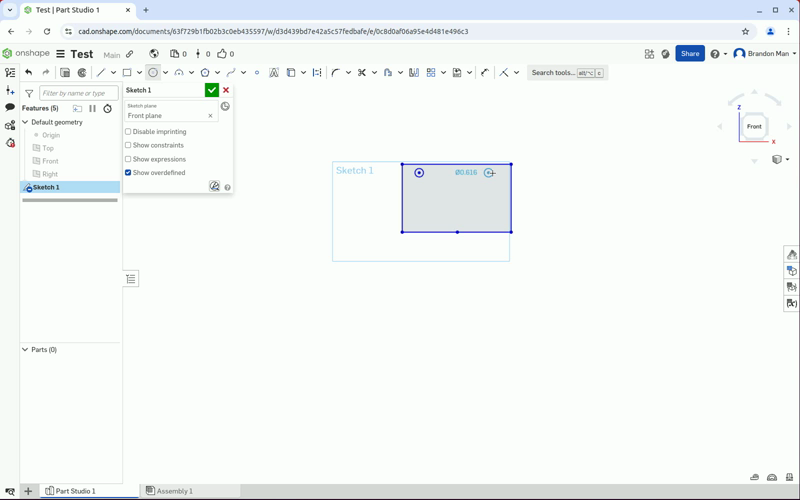
scroll(6)
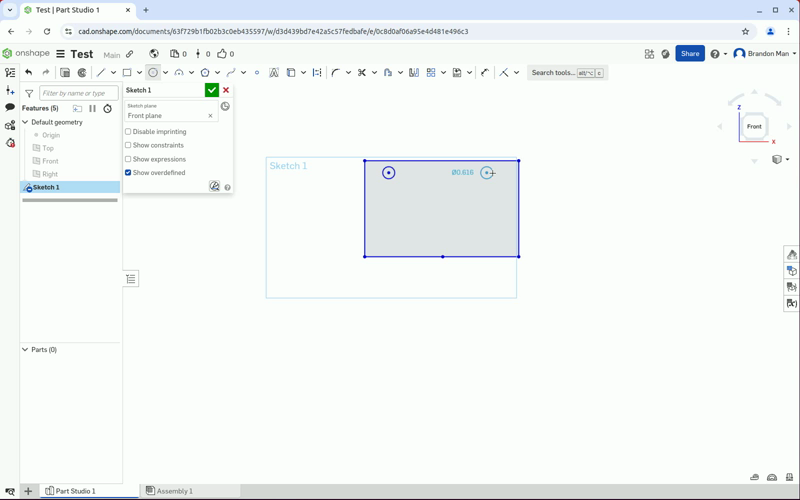
scroll(6)
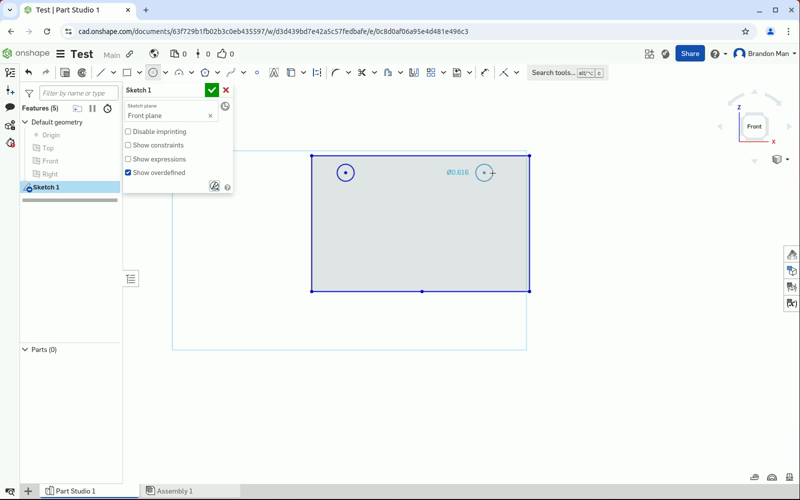
scroll(6)
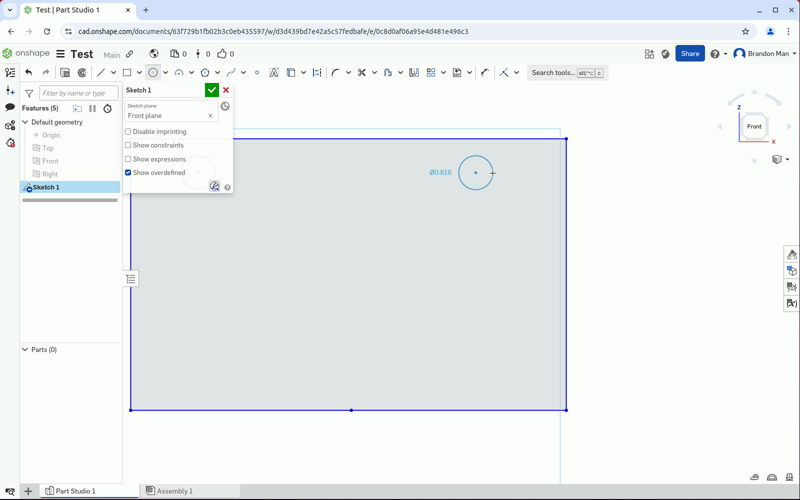
click(492, 172)
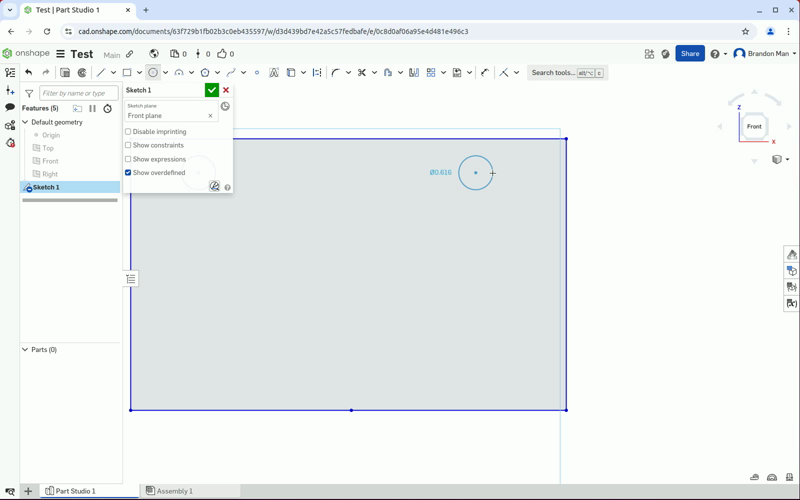
scroll(-6)
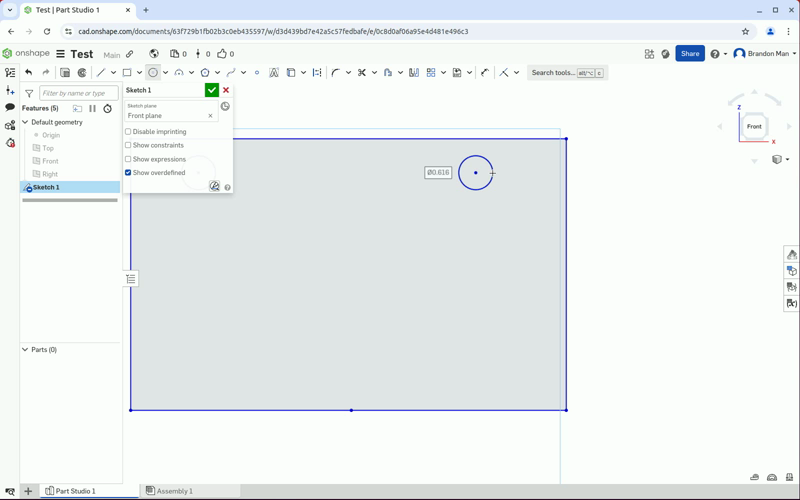
scroll(-6)
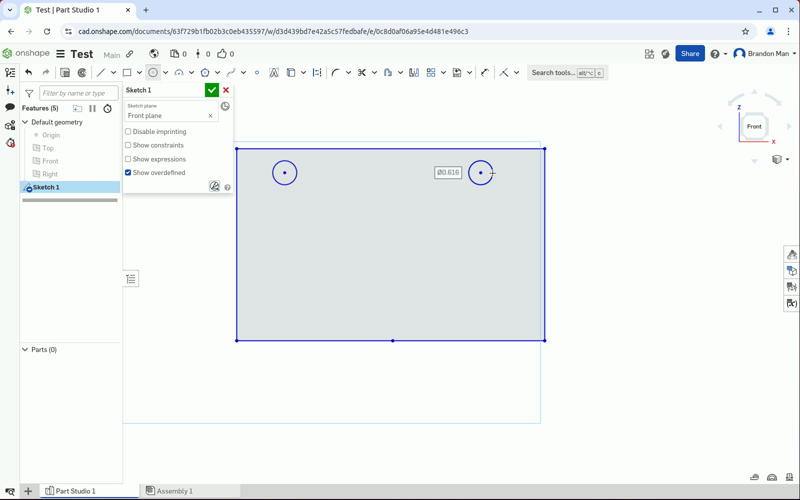
scroll(-6)
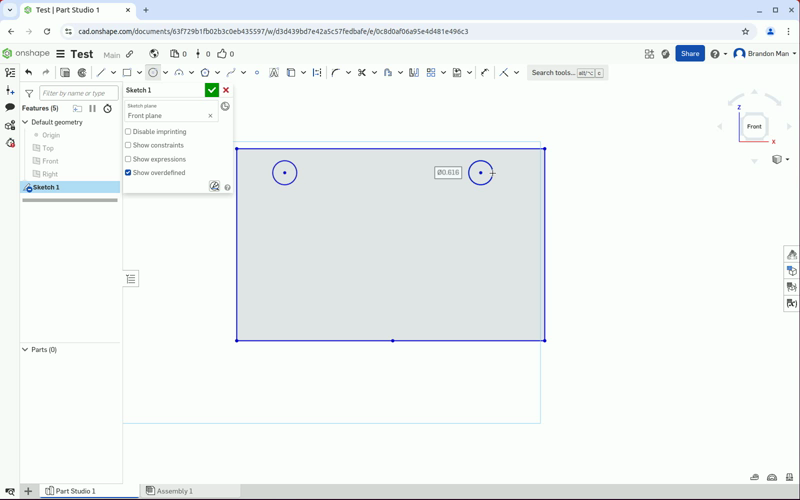
scroll(-6)
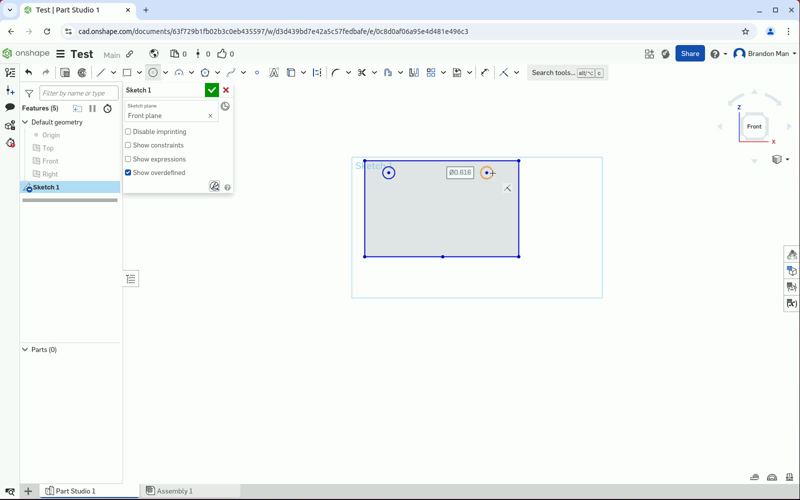
scroll(-6)
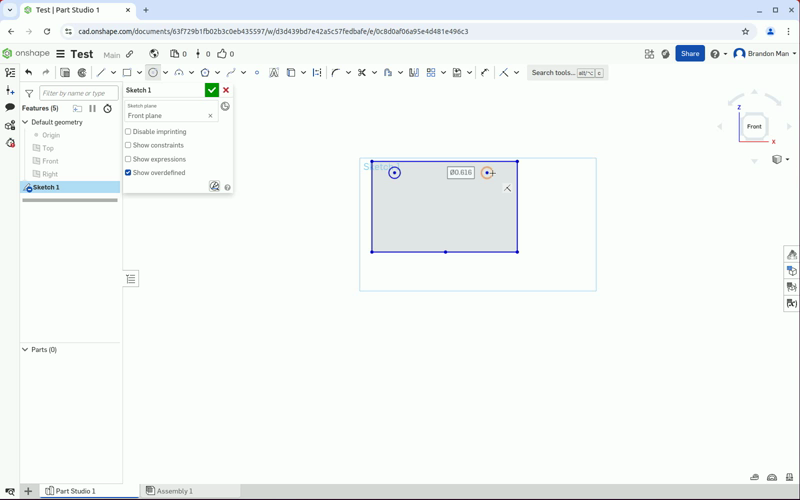
scroll(-6)
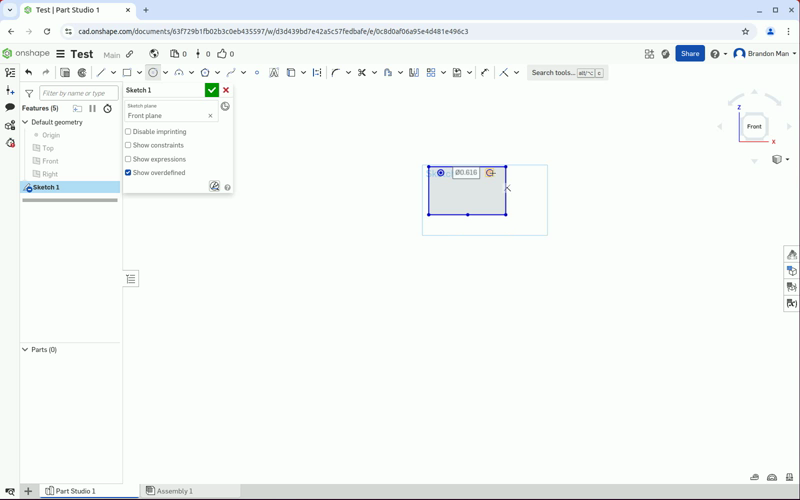
scroll(-6)
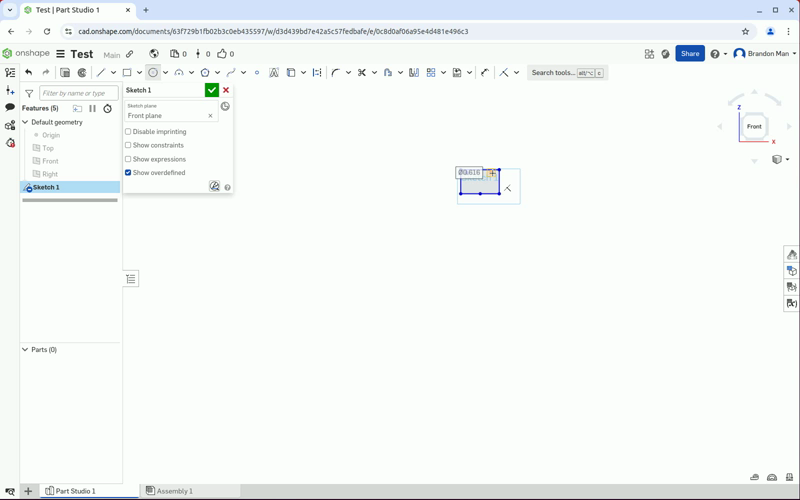
key(esc)
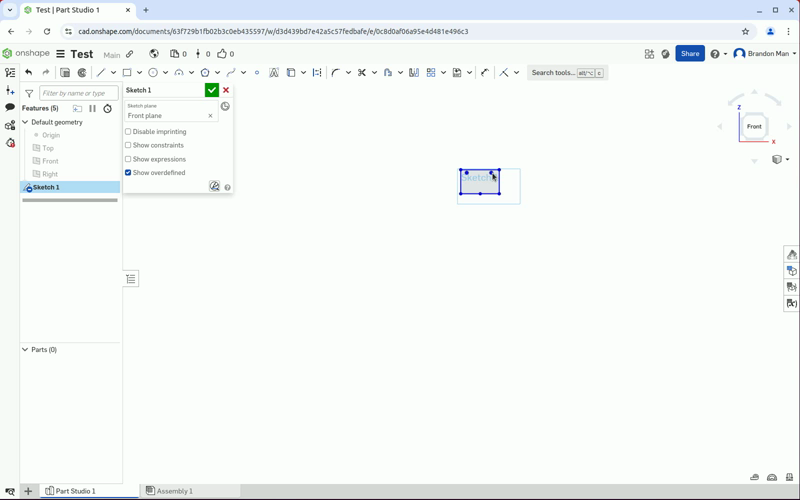
mouse_move(479, 182)
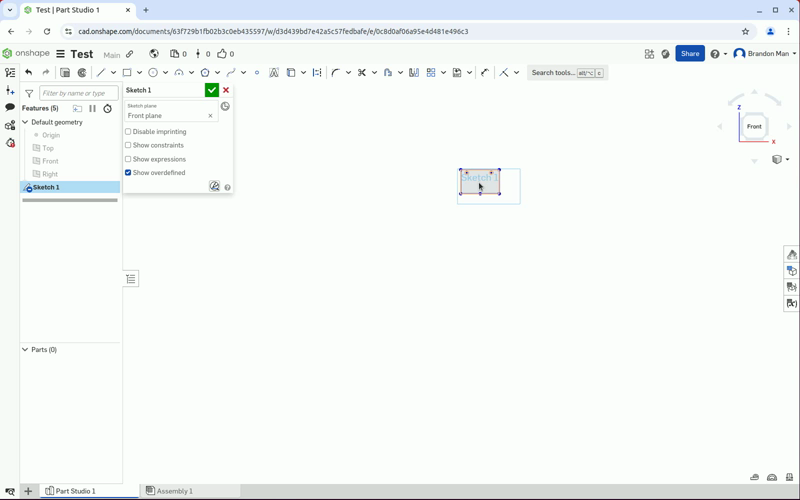
scroll(6)
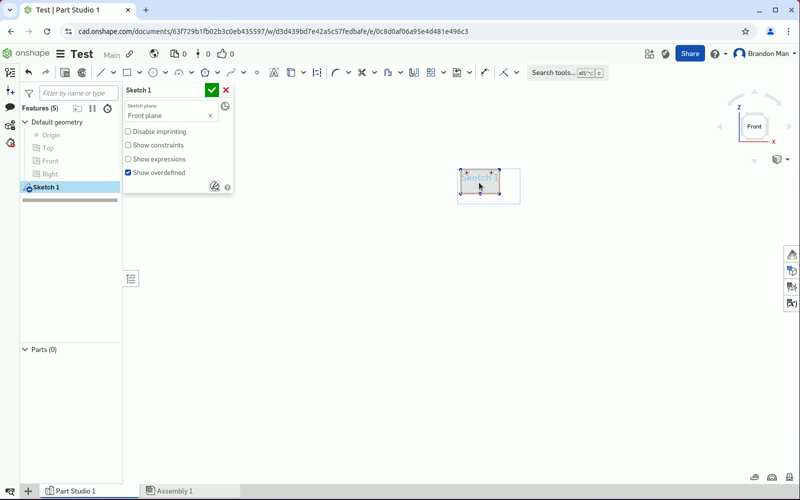
scroll(6)
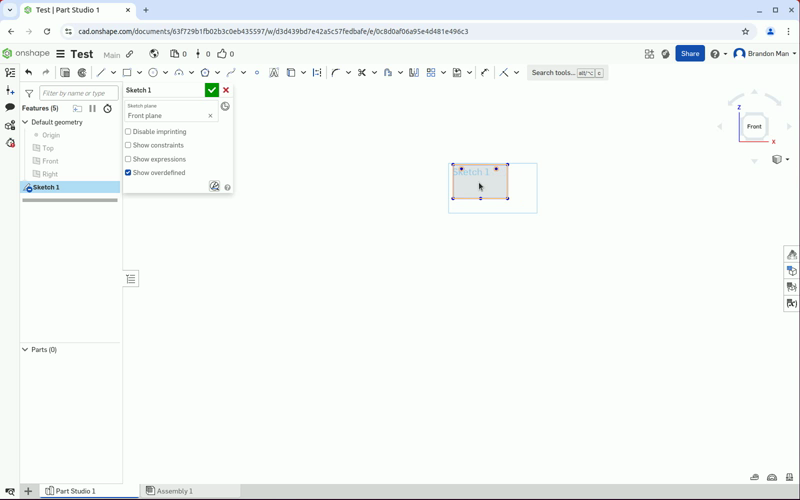
scroll(6)
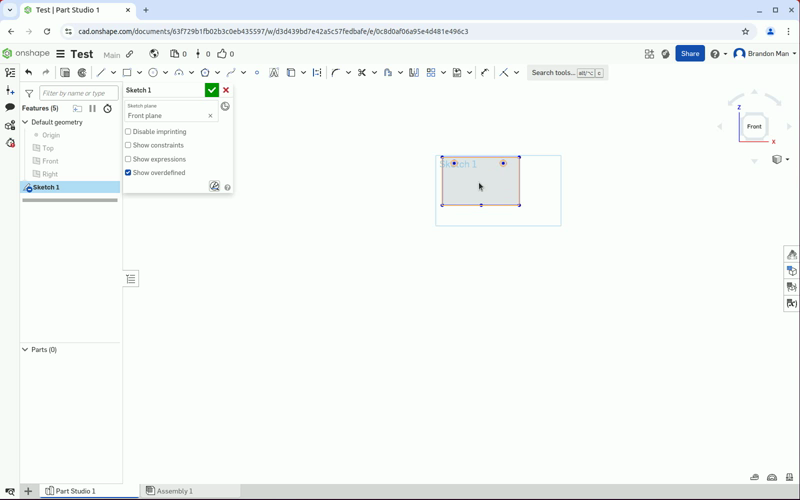
scroll(6)
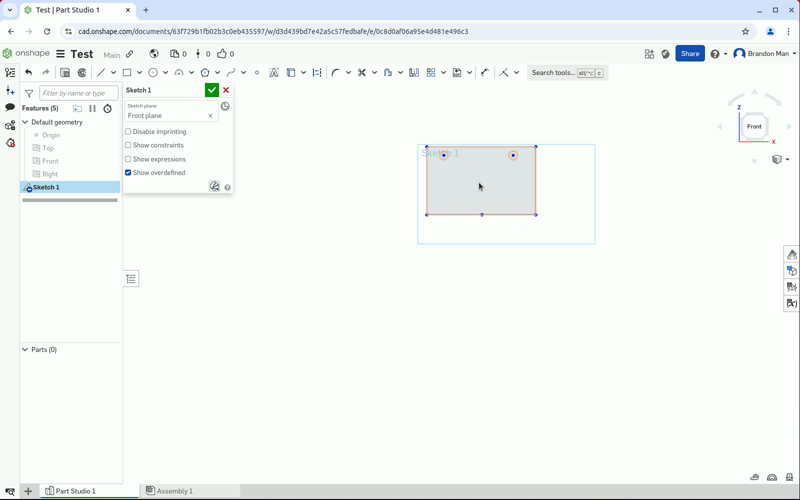
scroll(6)
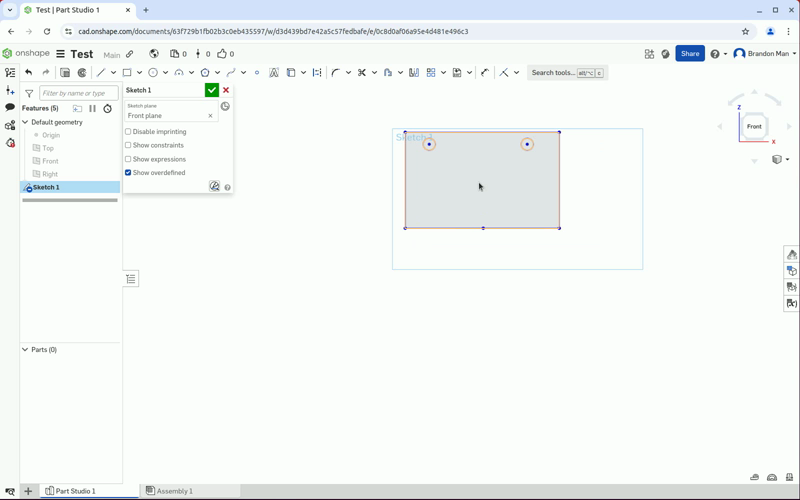
scroll(6)
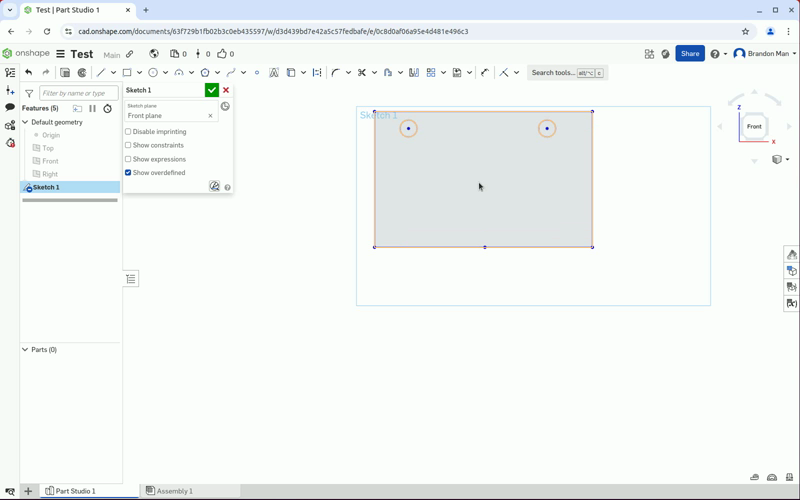
scroll(6)
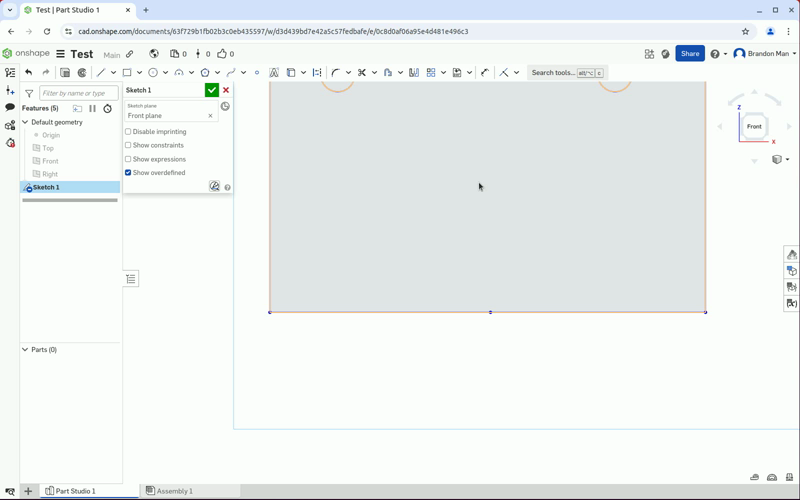
click(479, 182)
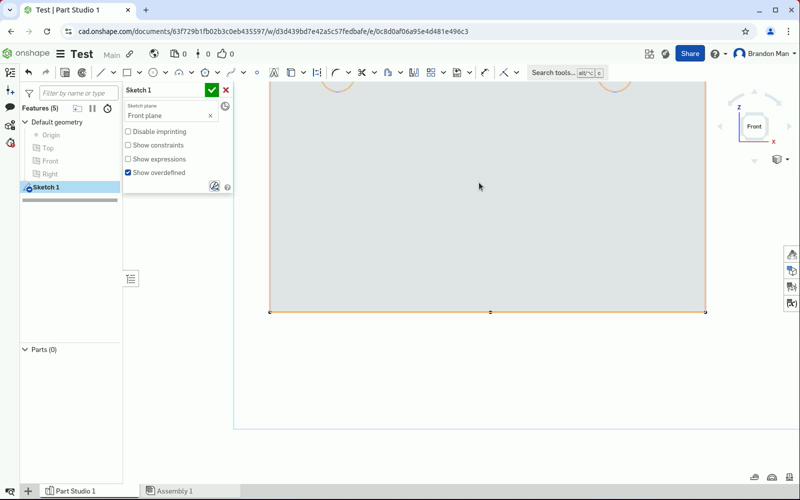
scroll(-6)
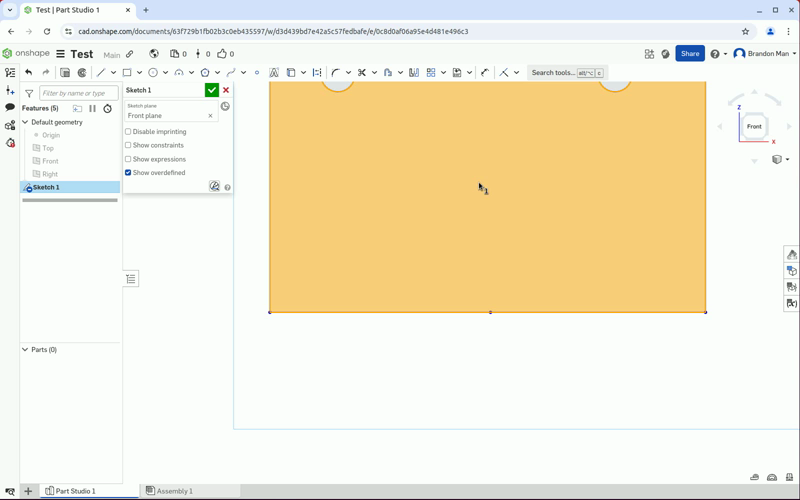
scroll(-6)
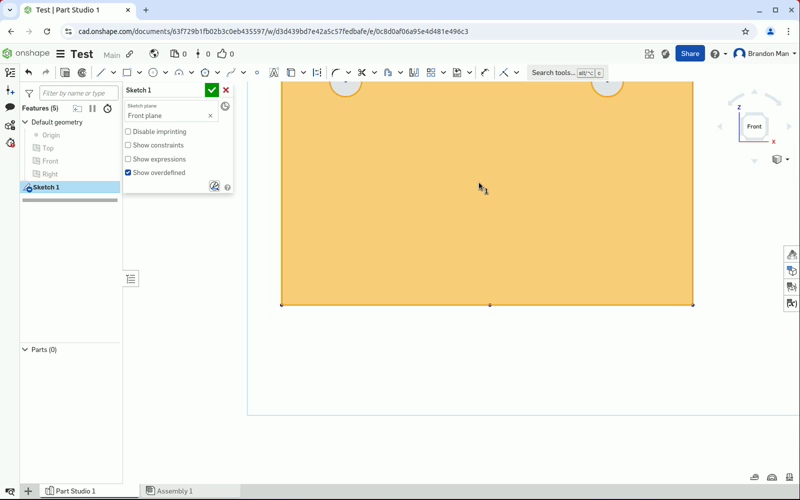
scroll(-6)
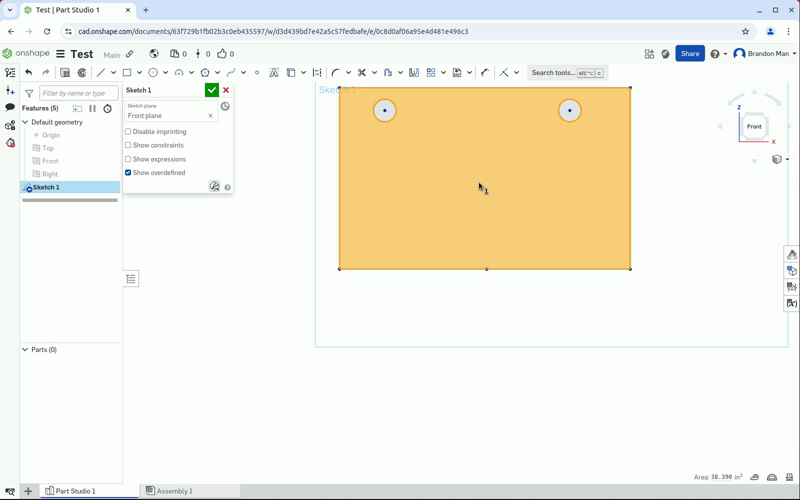
scroll(-6)
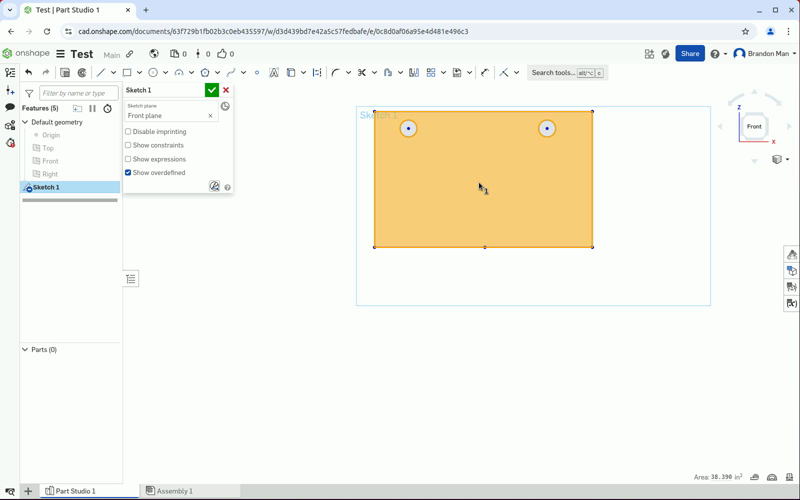
scroll(-6)
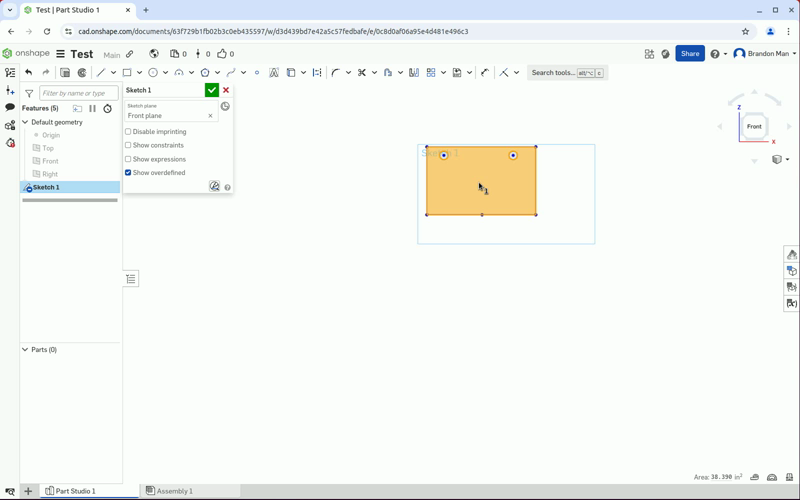
scroll(-6)
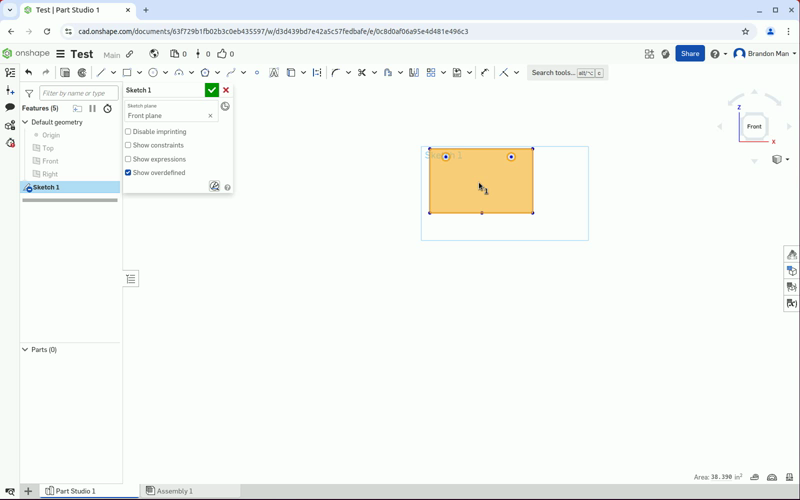
scroll(-6)
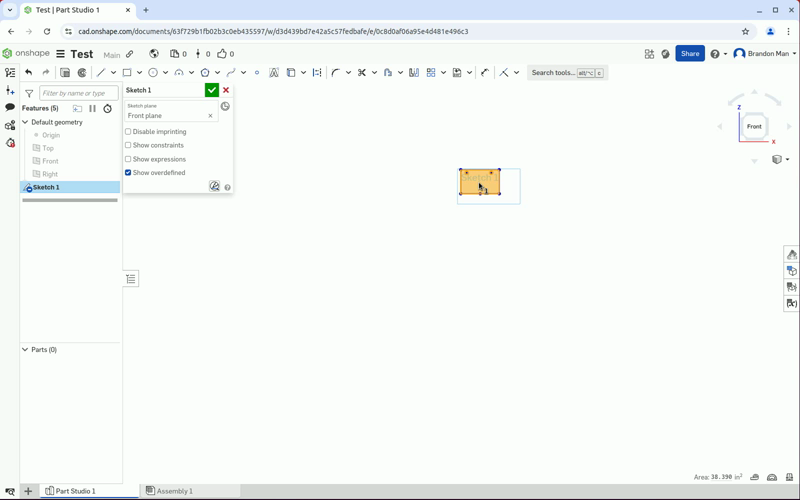
mouse_move(73, 352)
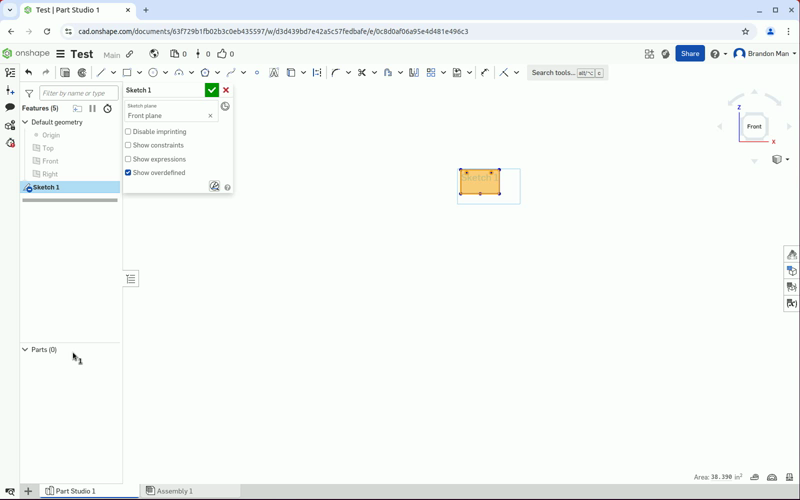
key(shift+y)
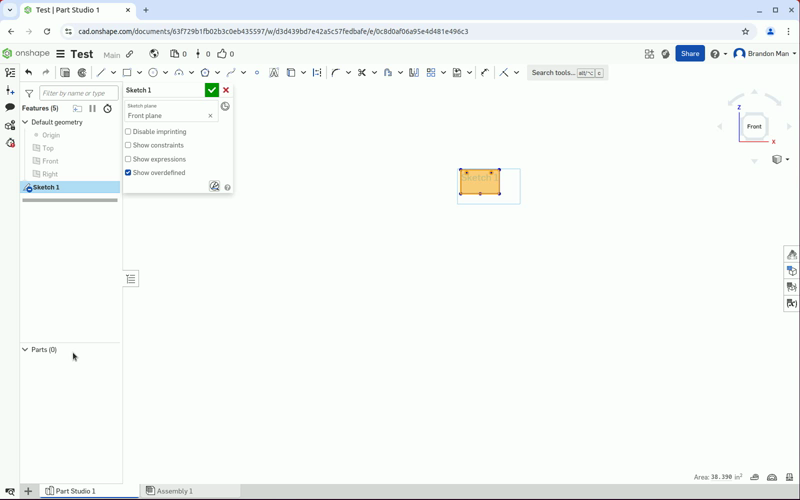
key(shift+e)
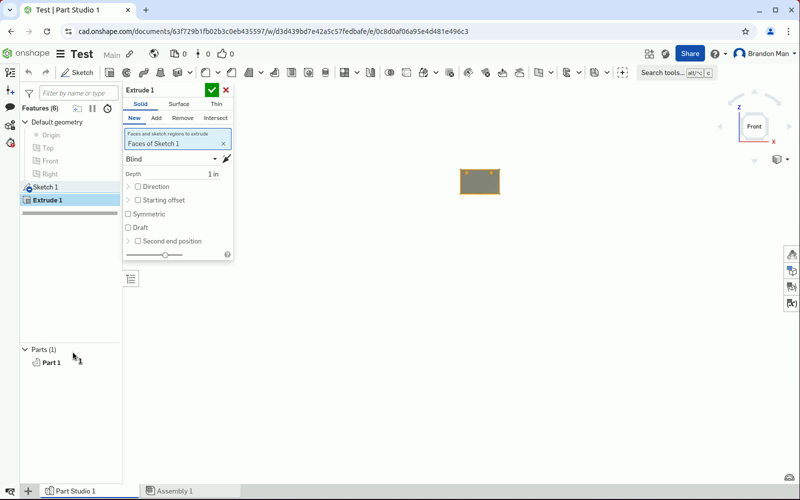
mouse_move(143, 106)
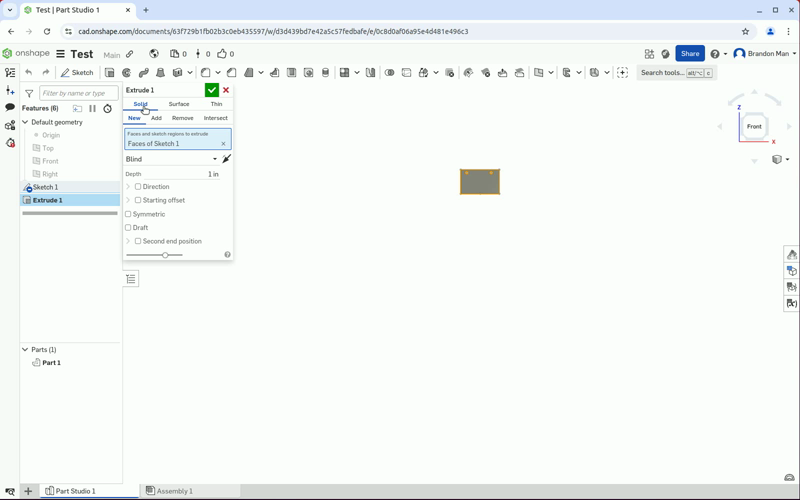
click(143, 106)
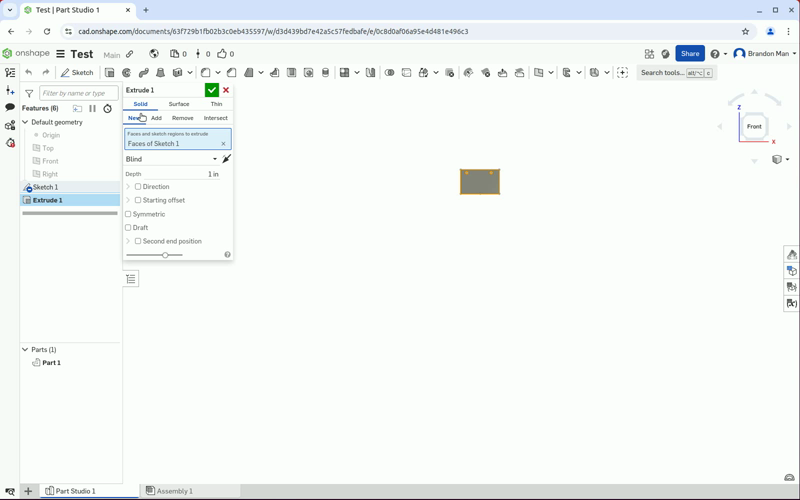
mouse_move(137, 120)
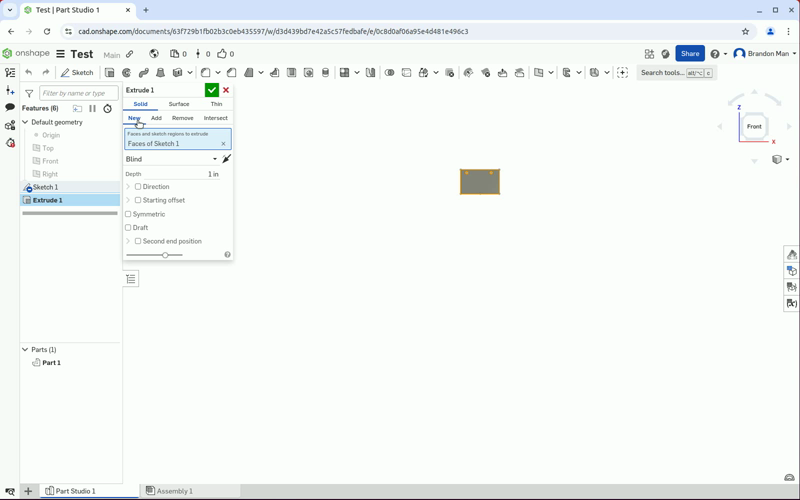
click(137, 120)
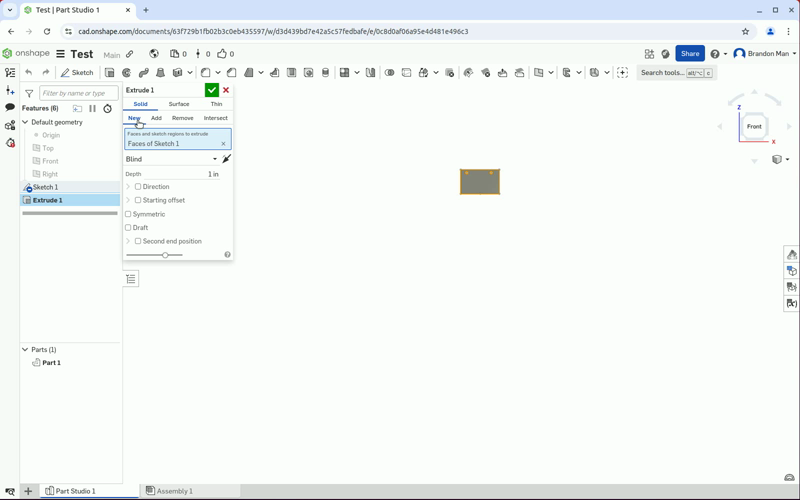
key(tab, 4)
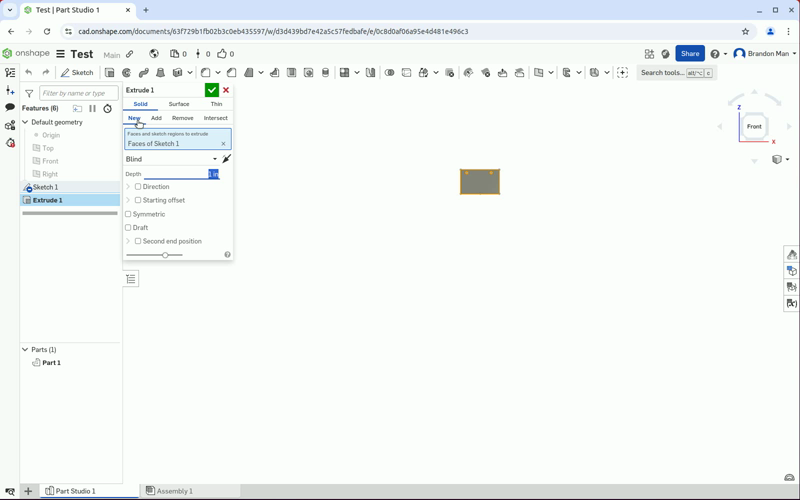
text(0.722)
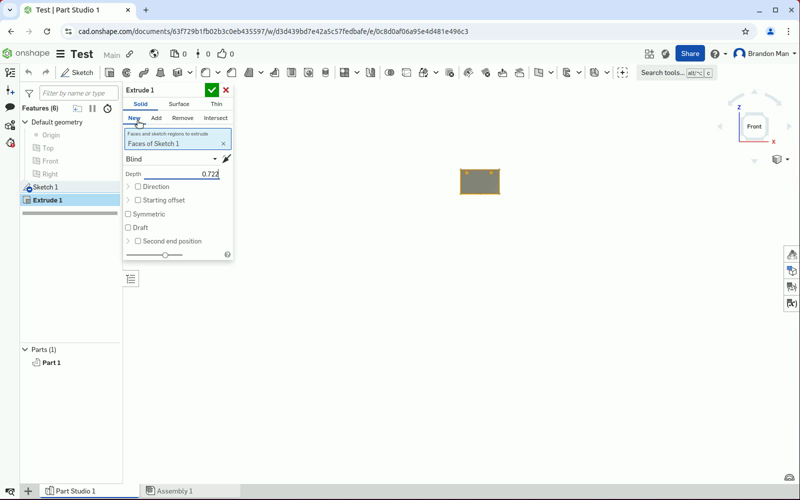
key(enter)
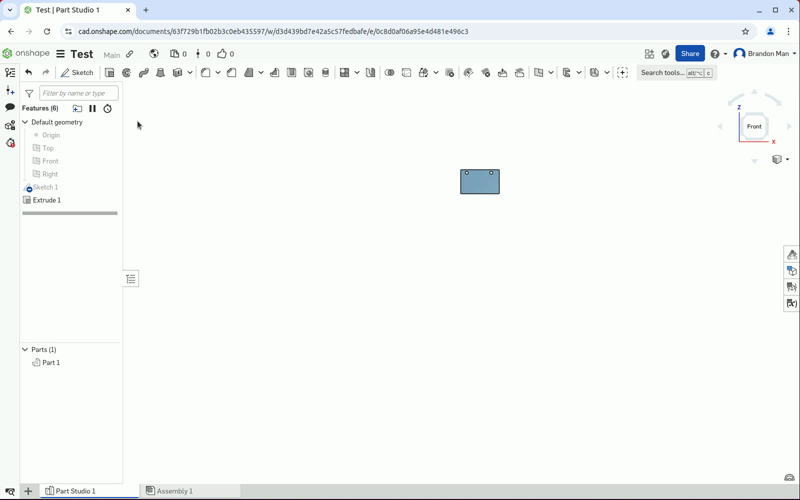
key(shift+h)
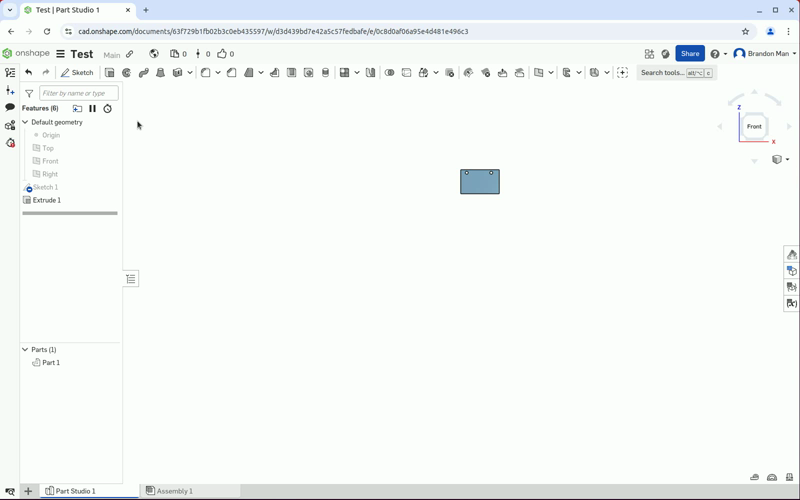
key(shift+h)
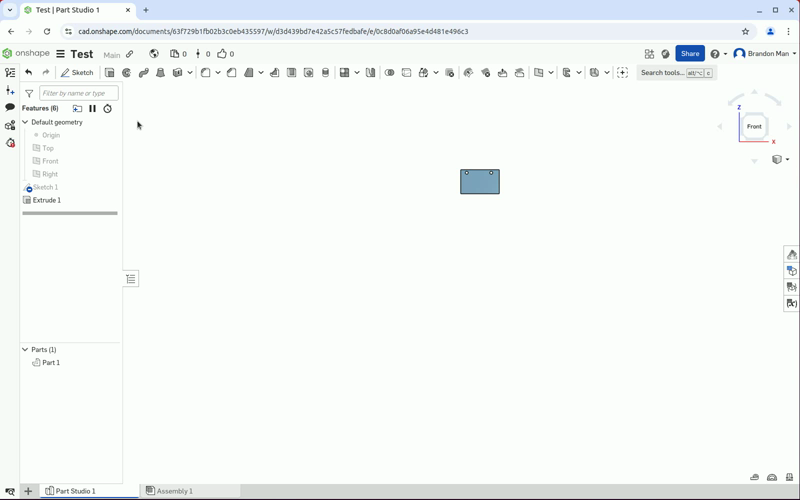
mouse_move(73, 189)
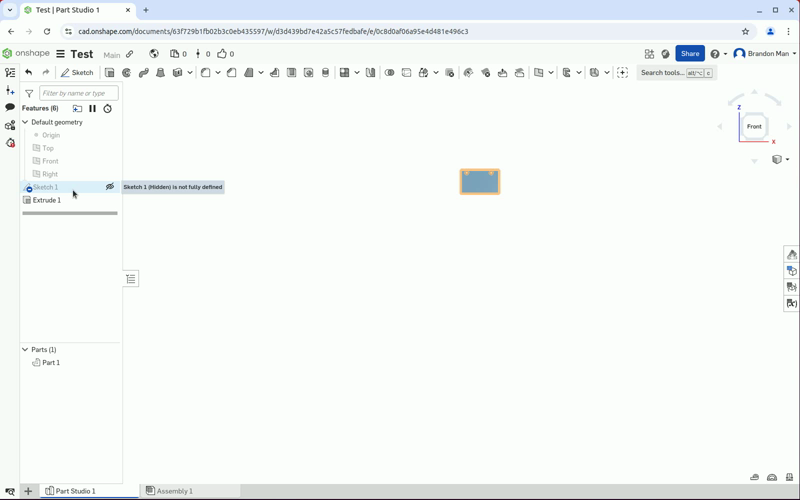
click(73, 189)
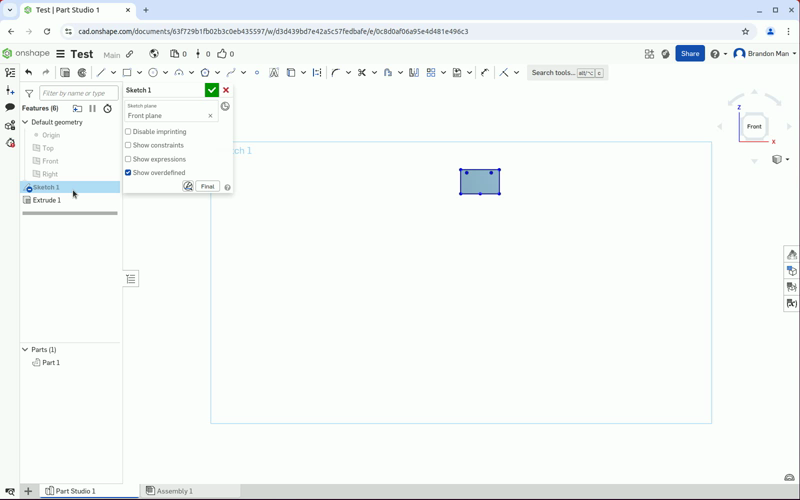
mouse_move(229, 92)
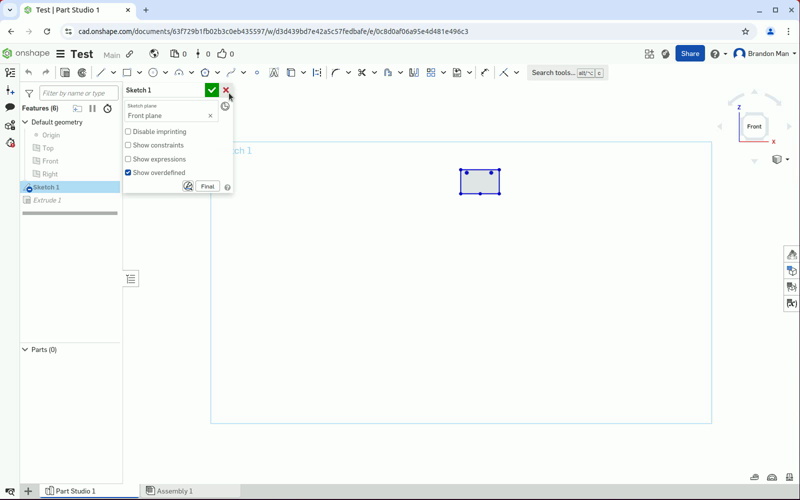
click(229, 92)
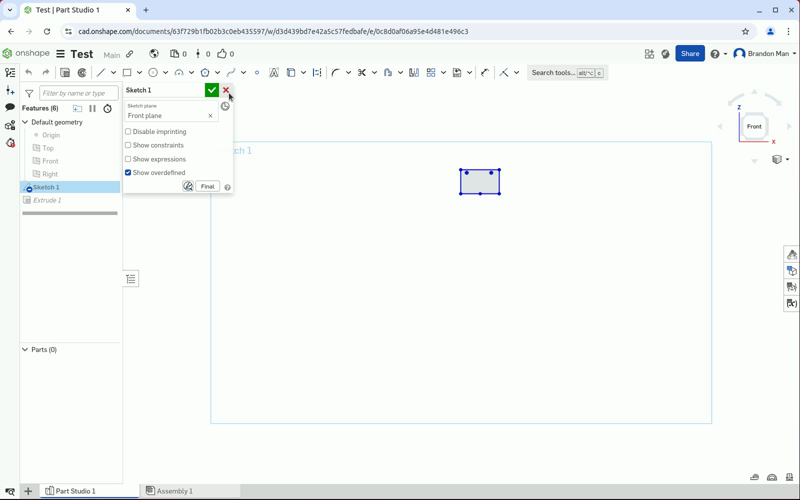
key(shift+s)
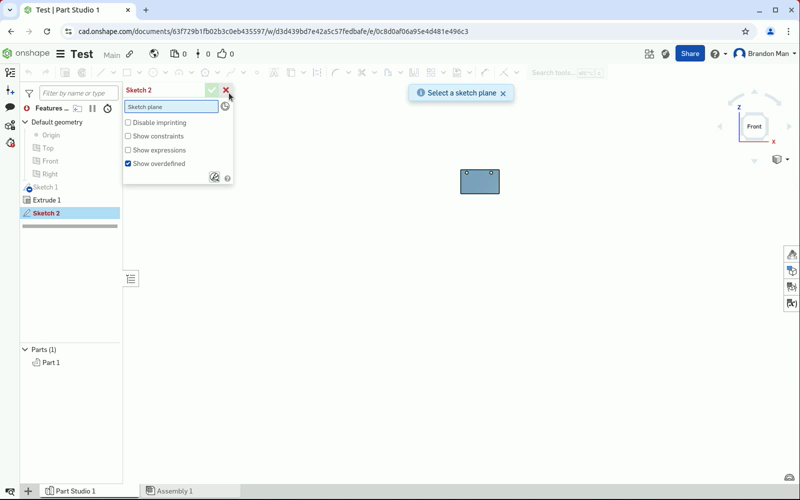
mouse_move(73, 163)
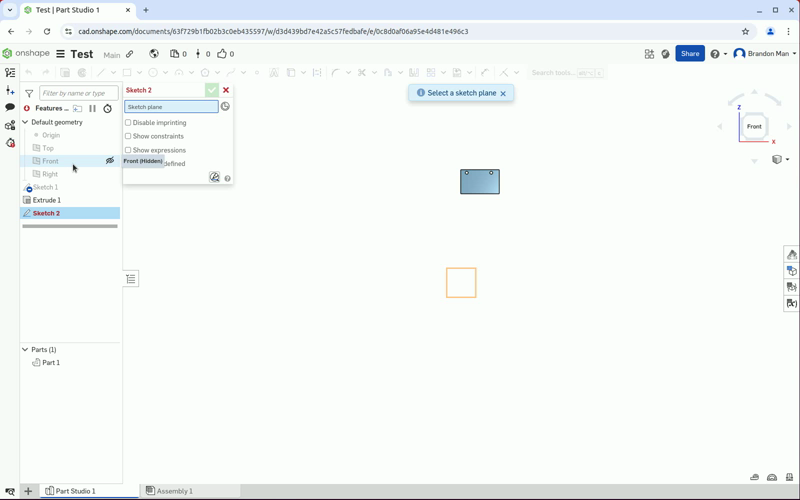
click(73, 163)
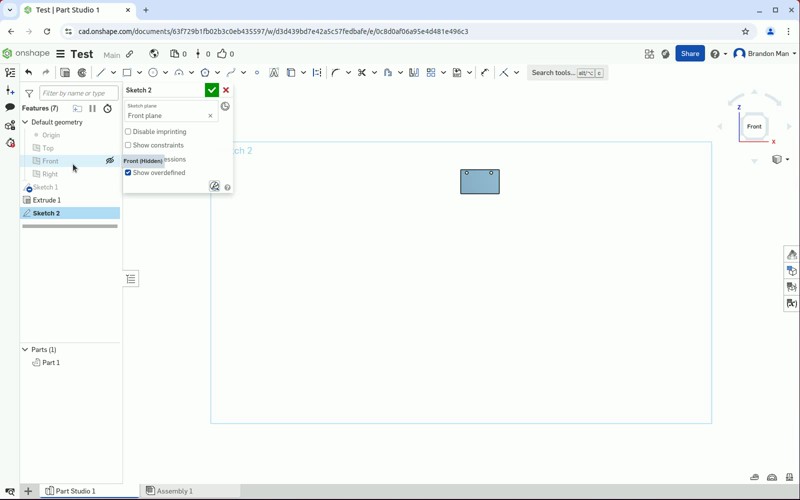
mouse_move(73, 352)
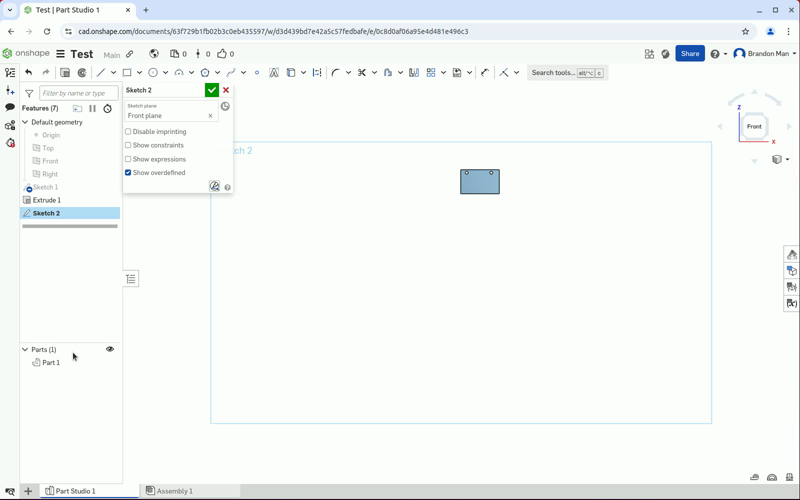
key(y)
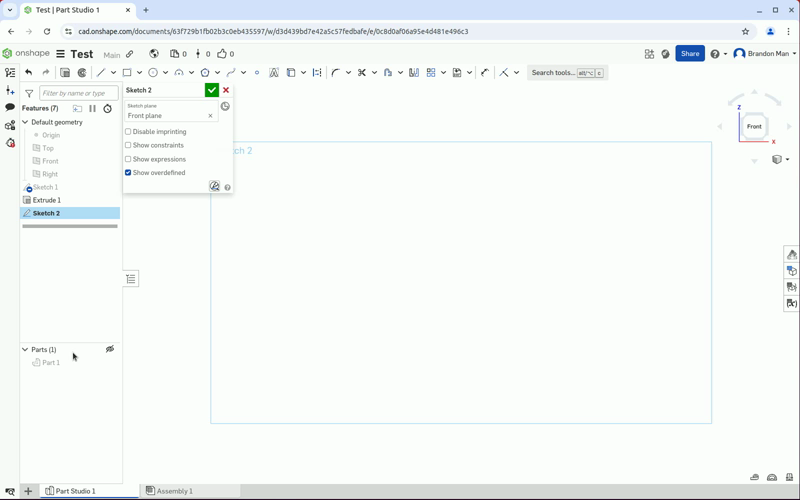
key(l)
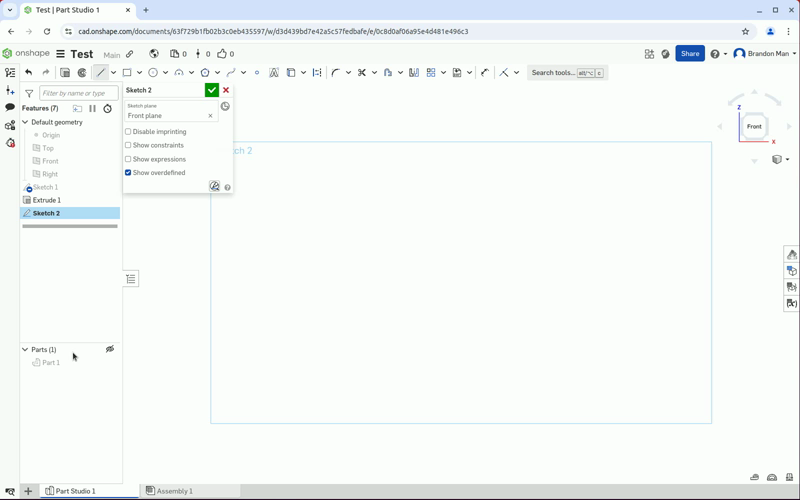
key_down(shift)
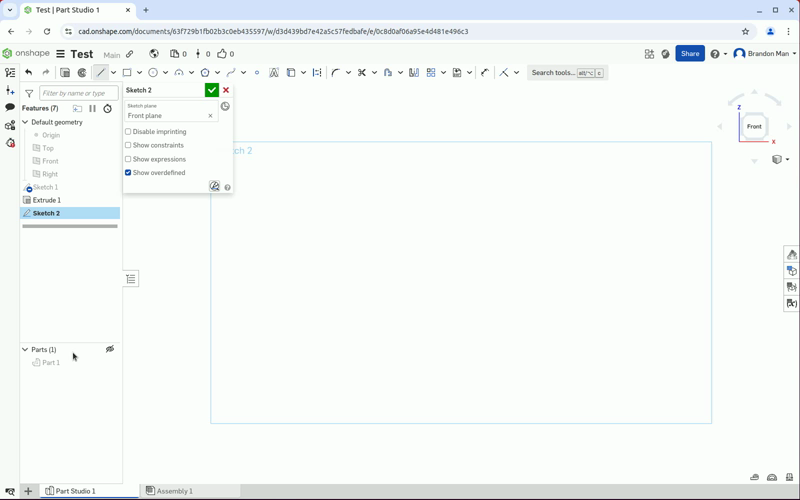
mouse_move(460, 294)
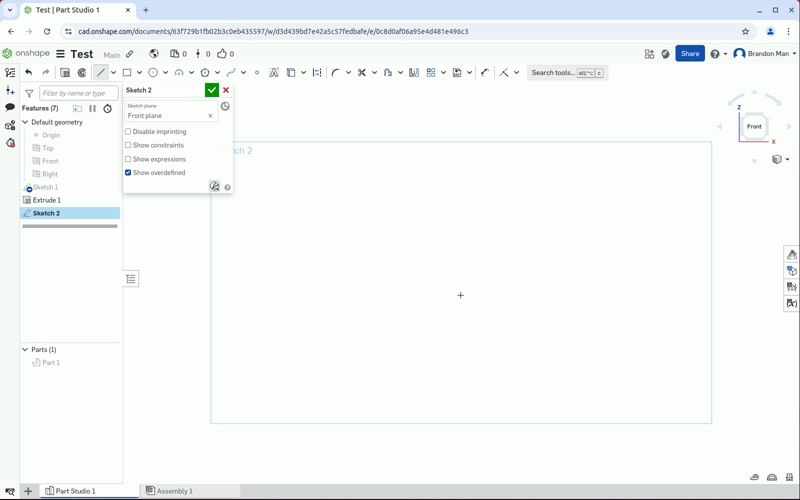
click(460, 294)
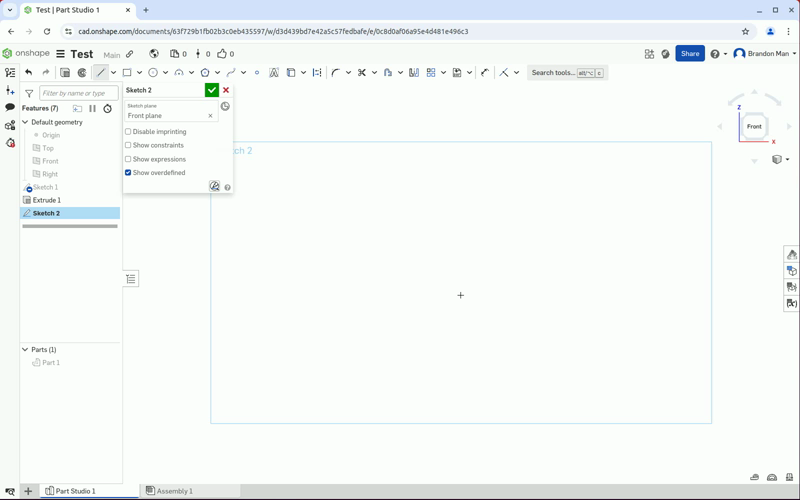
key_up(shift)
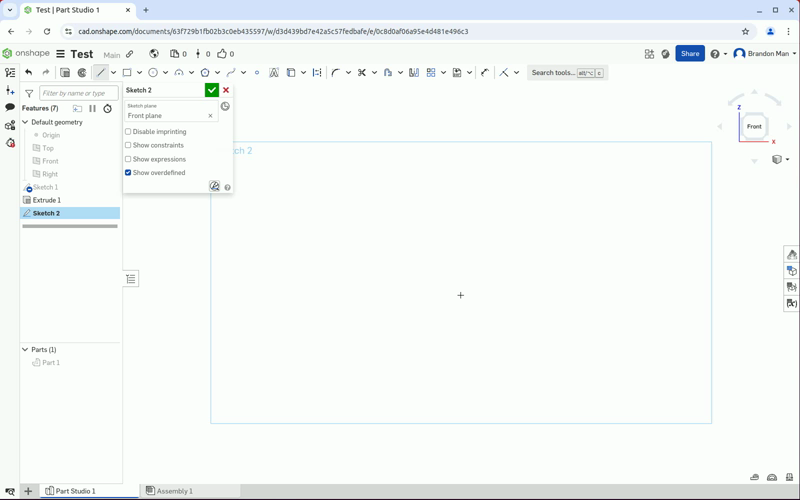
key_down(shift)
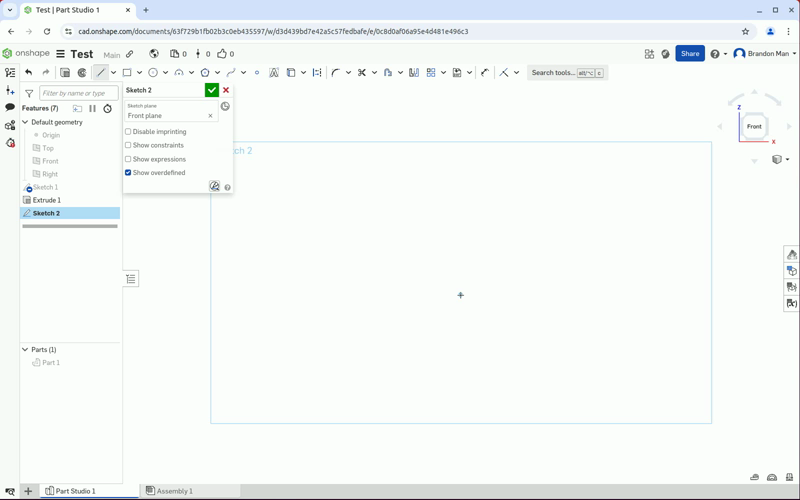
mouse_move(490, 294)
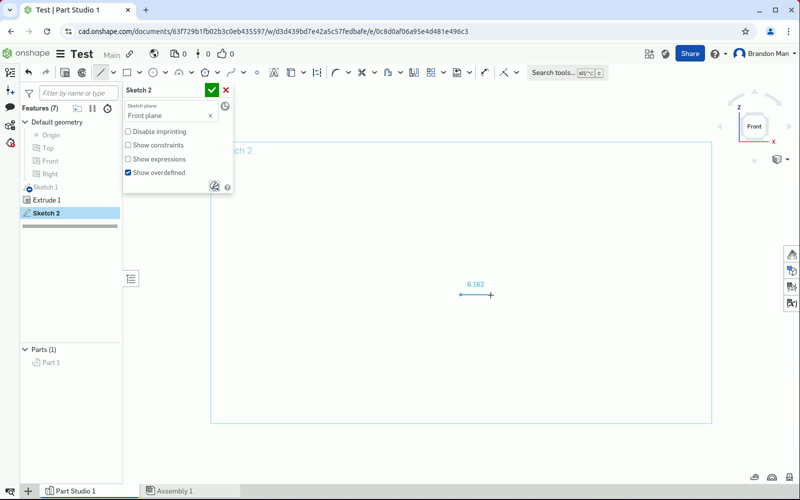
mouse_move(478, 294)
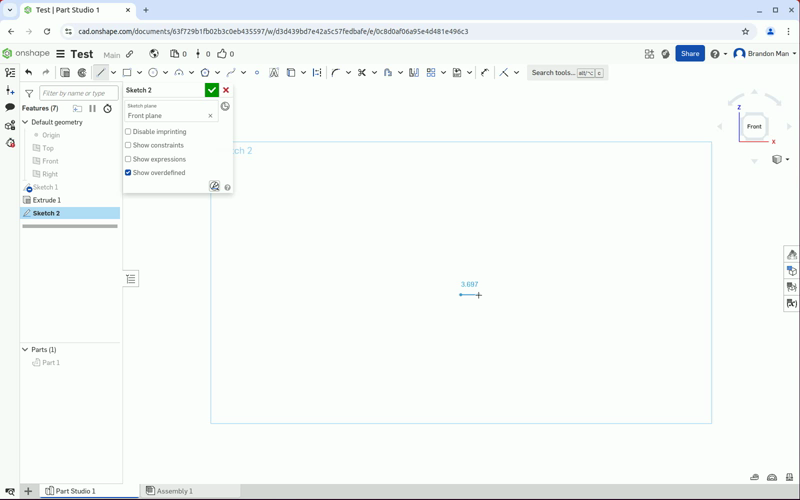
click(478, 294)
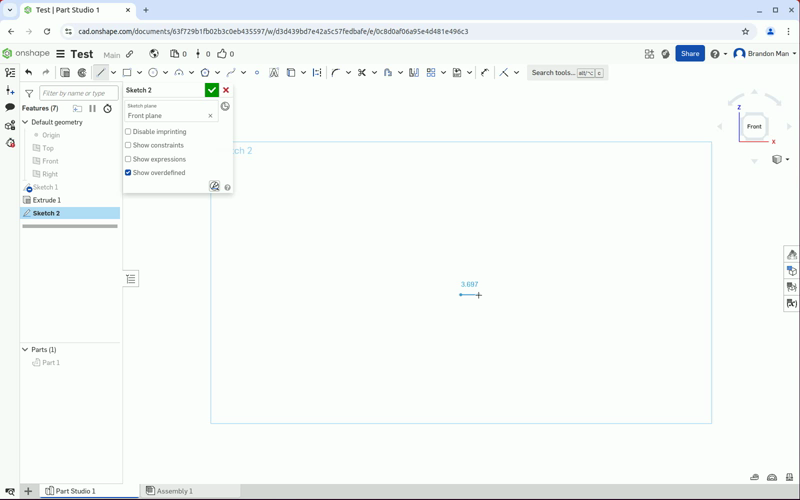
key_up(shift)
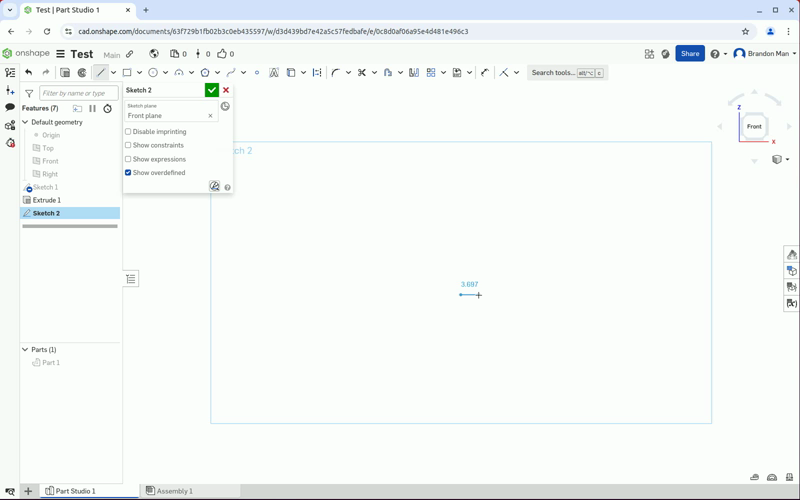
key_down(shift)
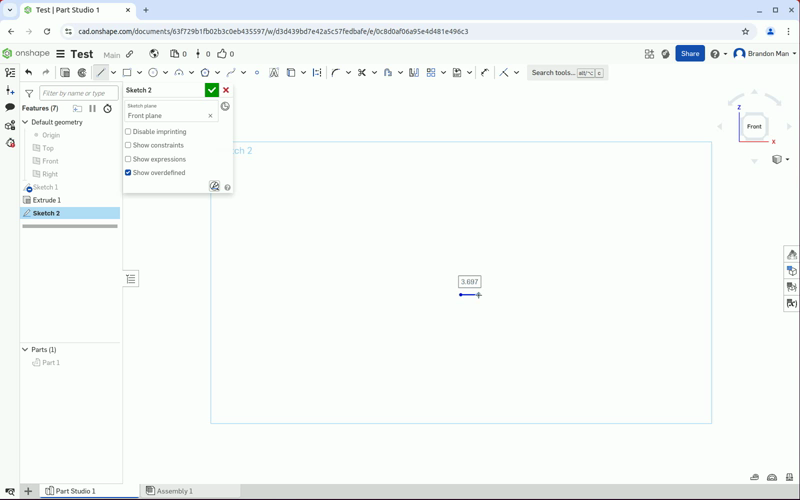
mouse_move(478, 193)
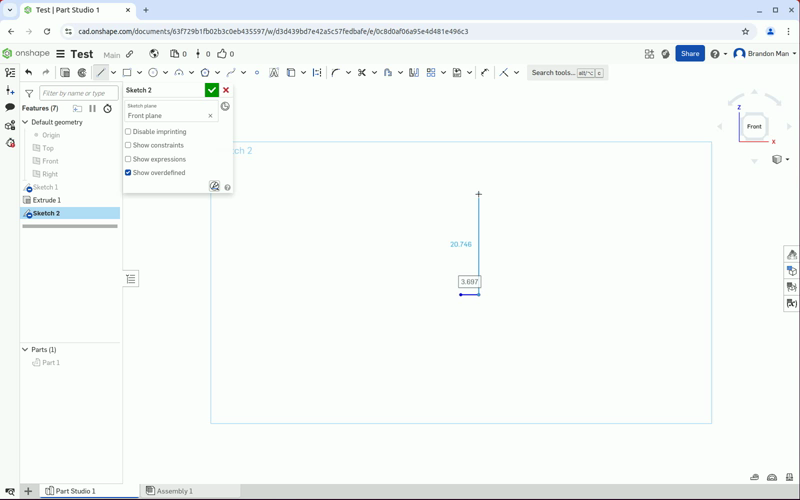
click(478, 193)
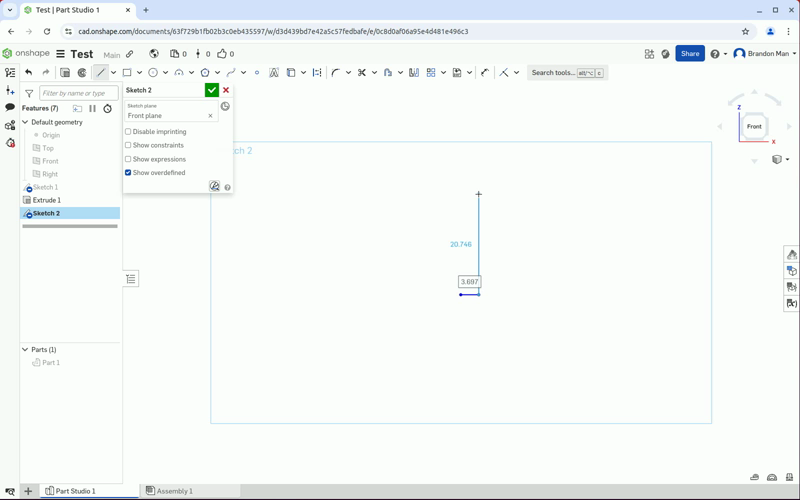
key_up(shift)
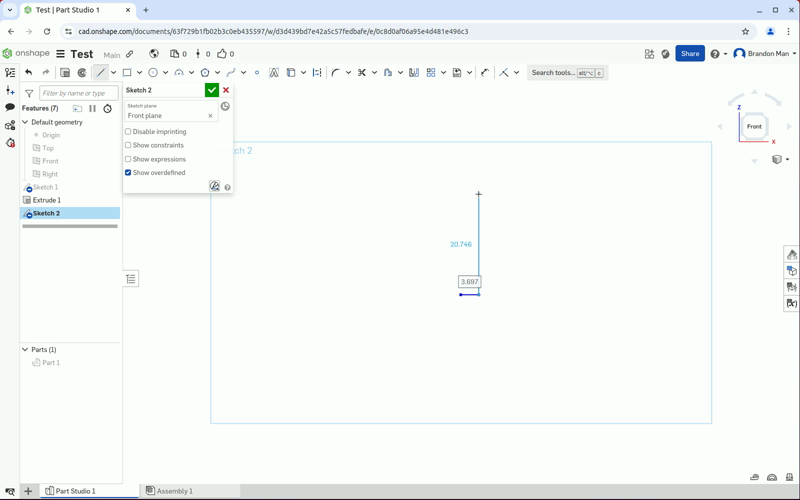
key_down(shift)
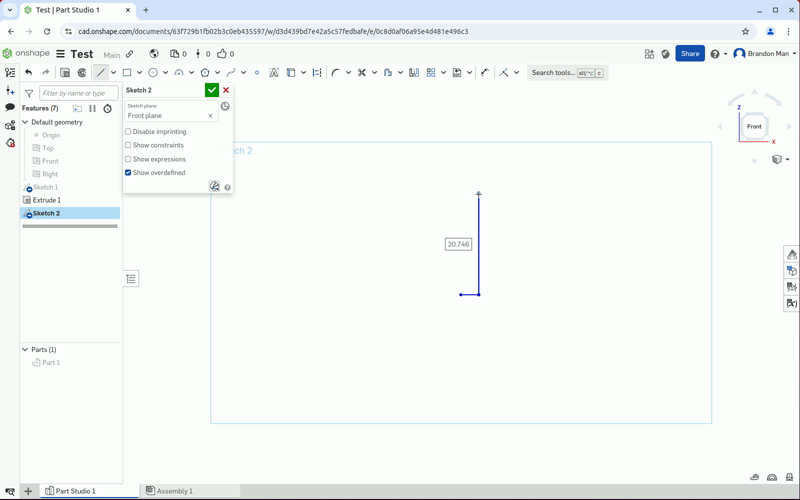
mouse_move(508, 193)
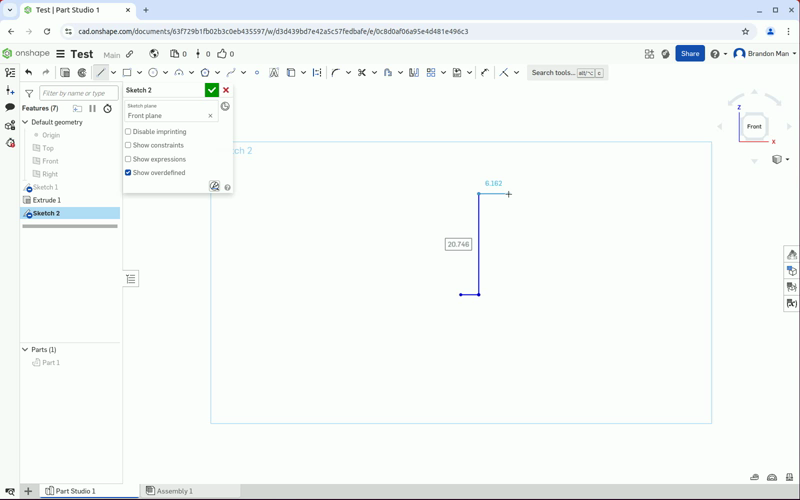
mouse_move(460, 193)
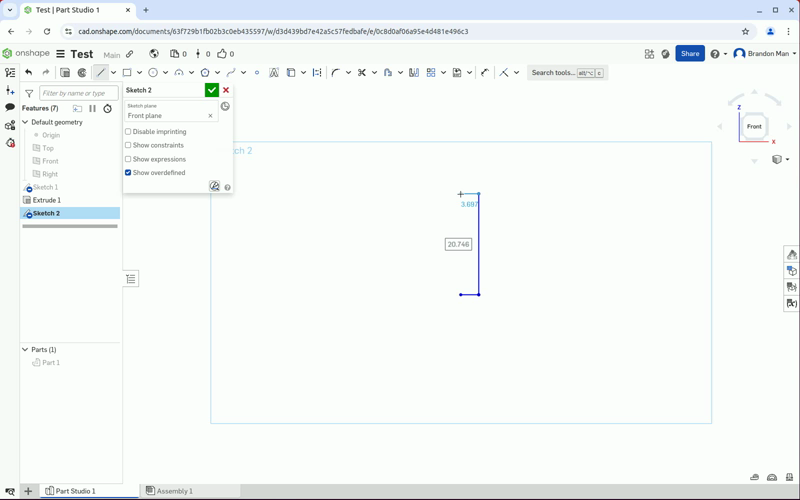
click(460, 193)
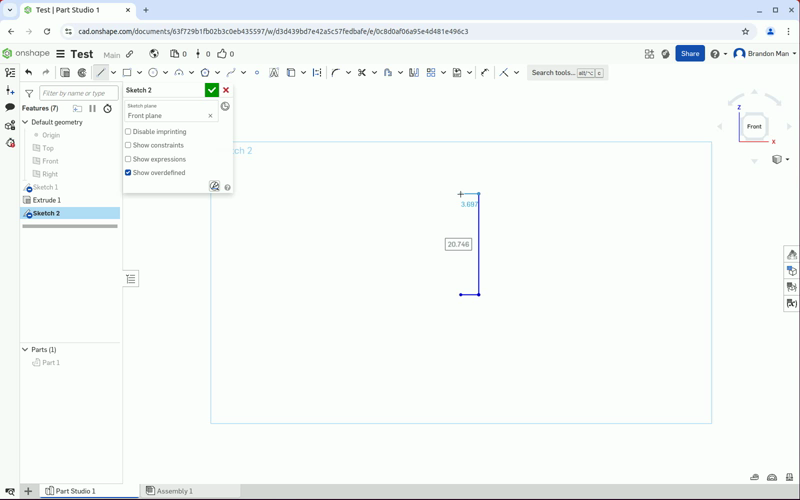
key_up(shift)
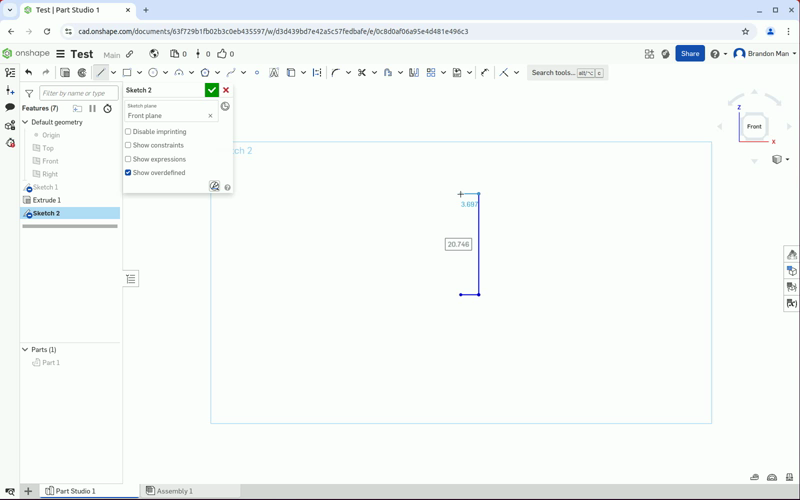
key_down(shift)
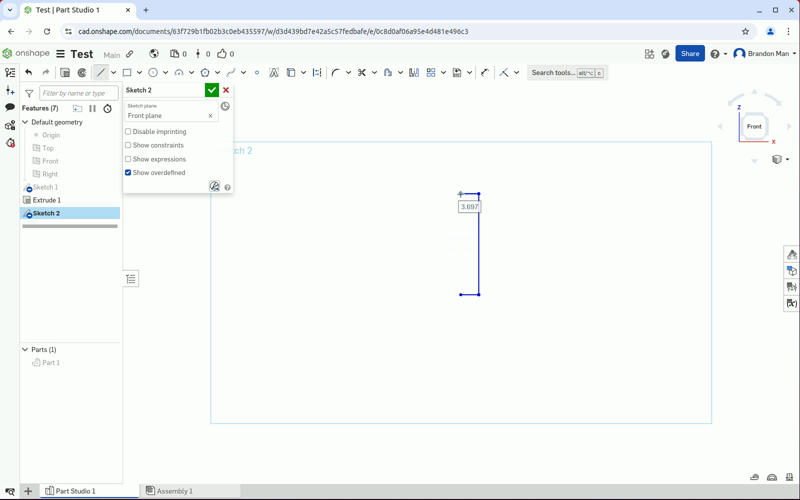
mouse_move(460, 294)
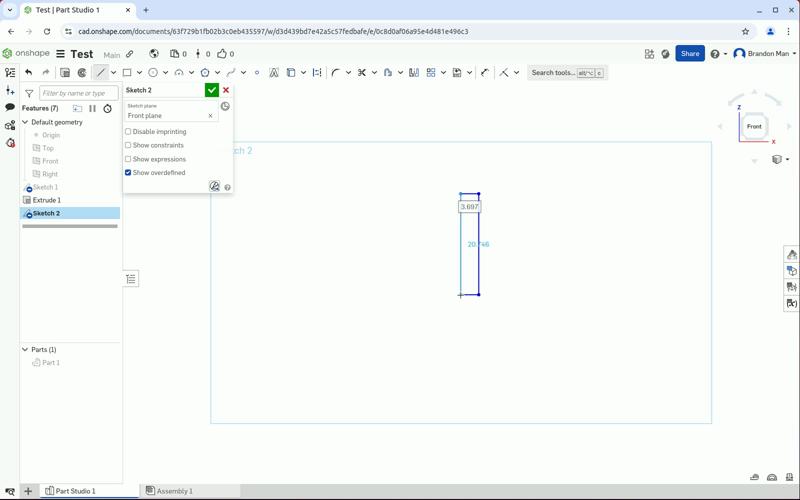
key_up(shift)
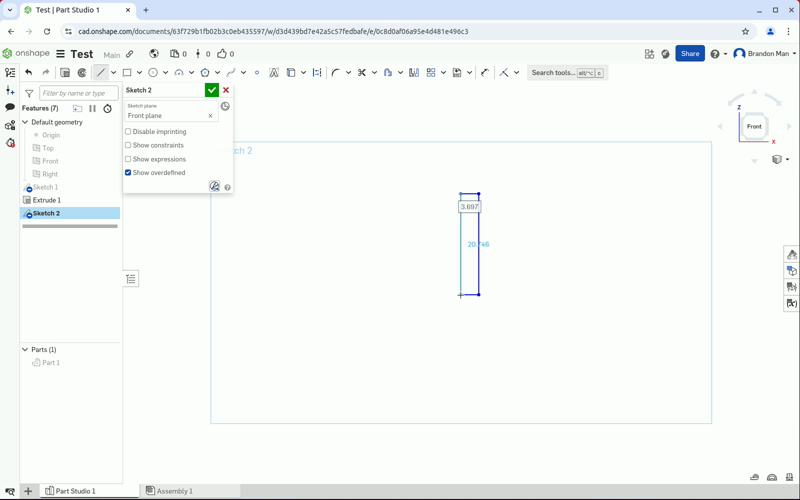
click(460, 294)
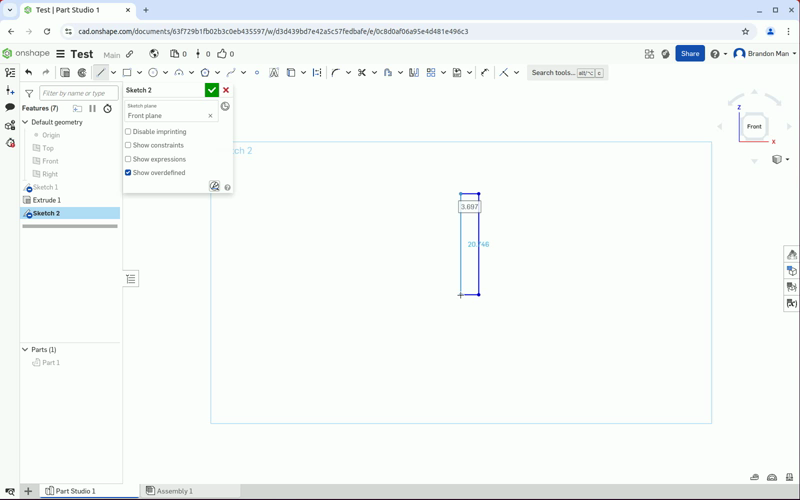
key(esc)
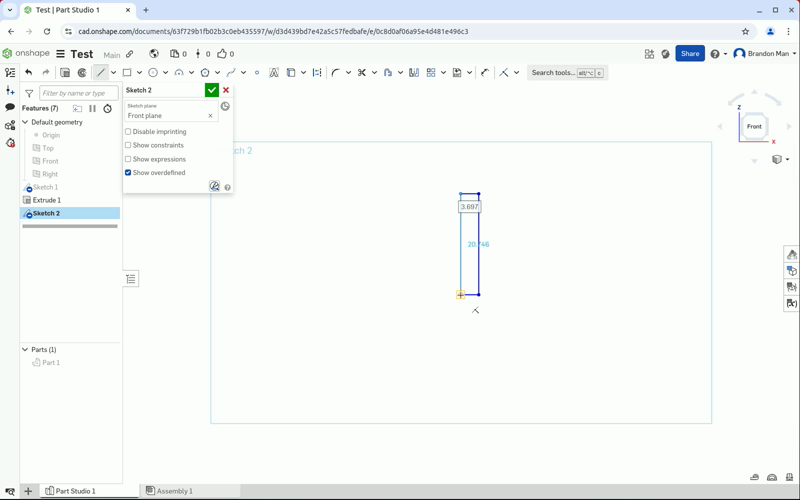
mouse_move(464, 242)
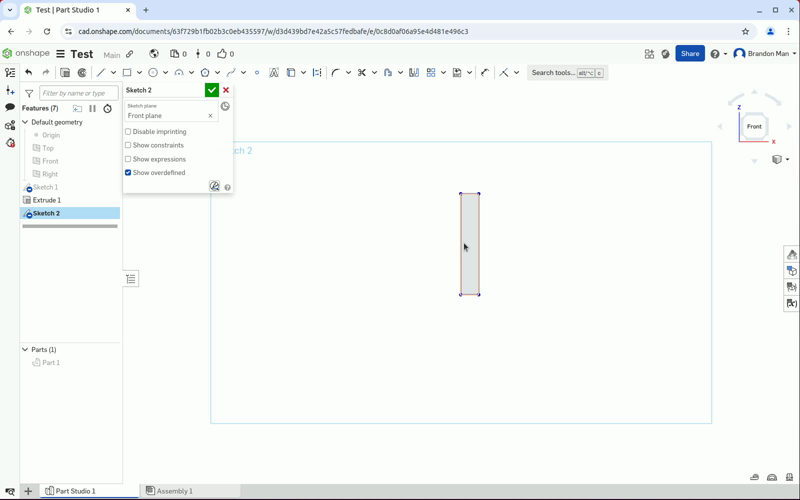
click(464, 242)
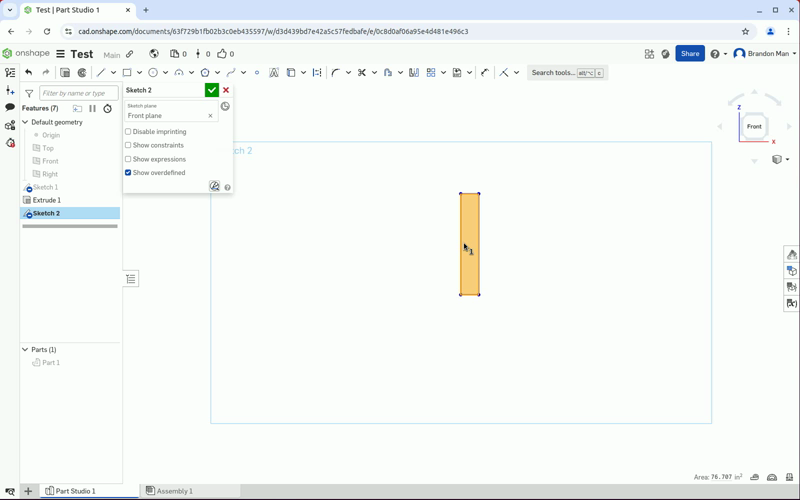
mouse_move(73, 352)
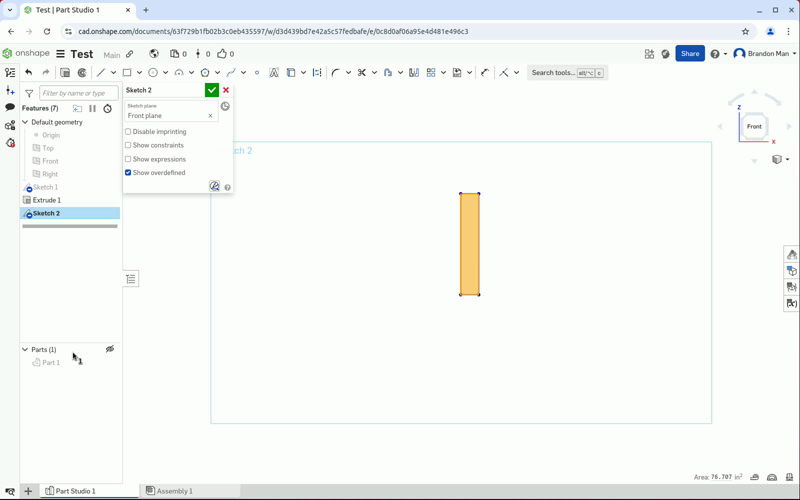
key(shift+y)
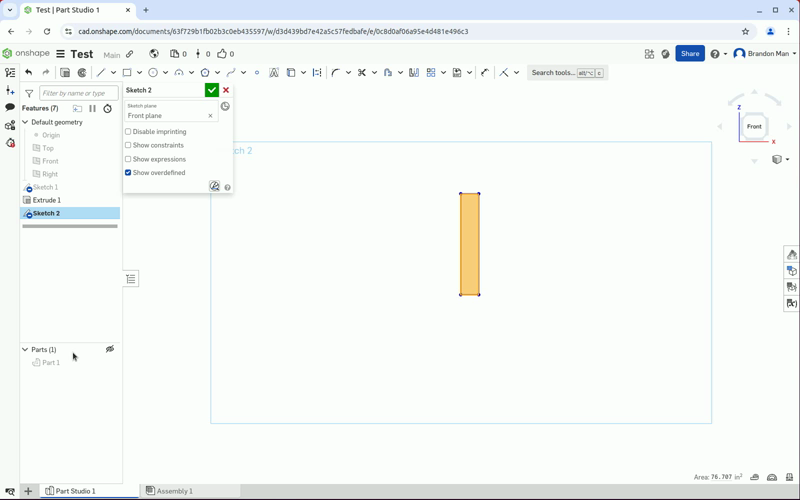
key(shift+e)
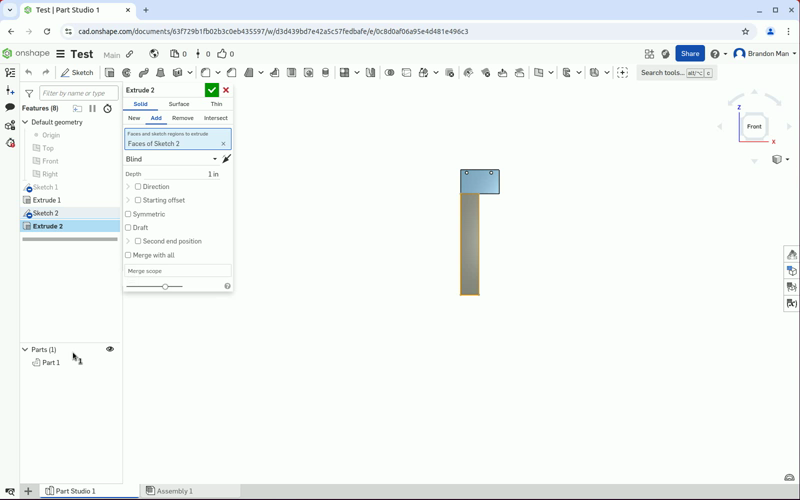
mouse_move(143, 106)
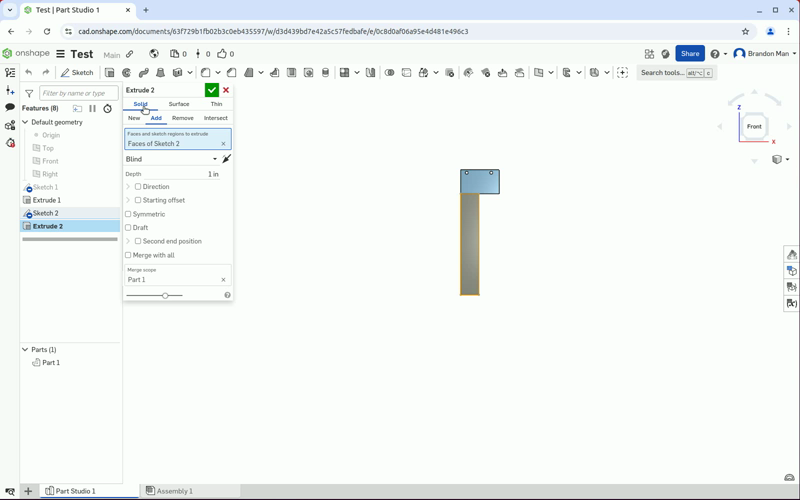
click(143, 106)
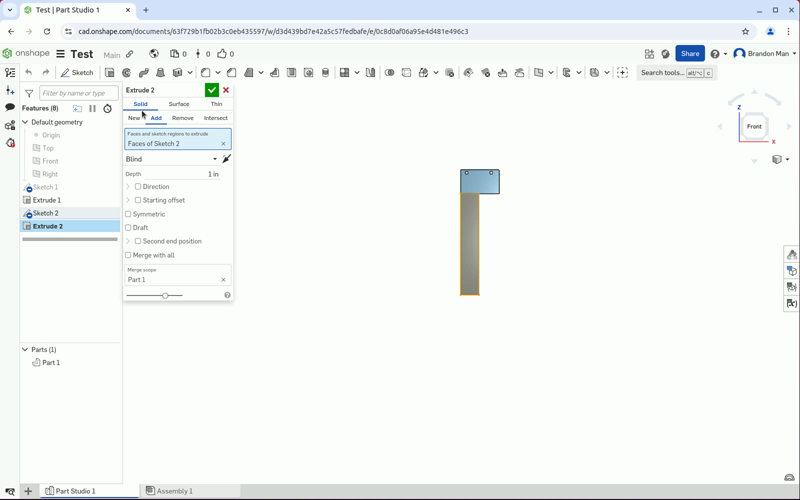
mouse_move(137, 120)
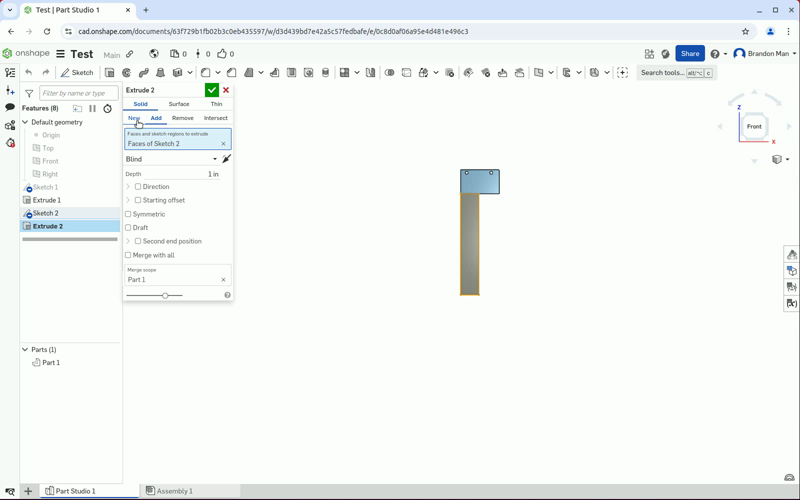
click(137, 120)
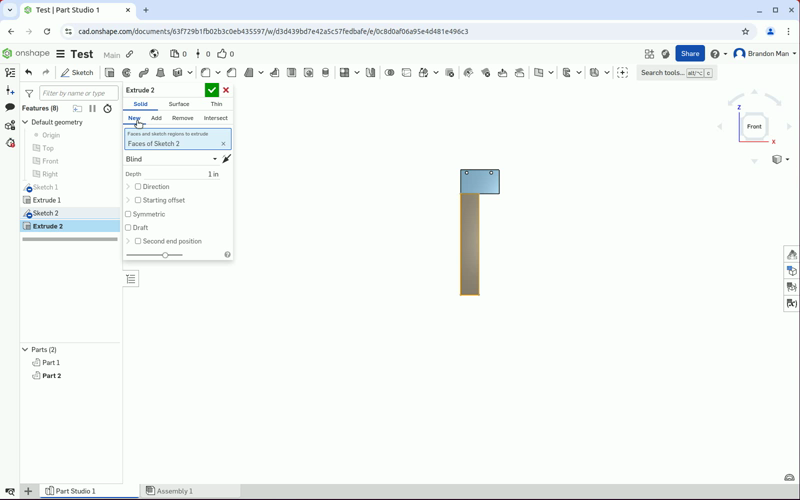
key(tab, 4)
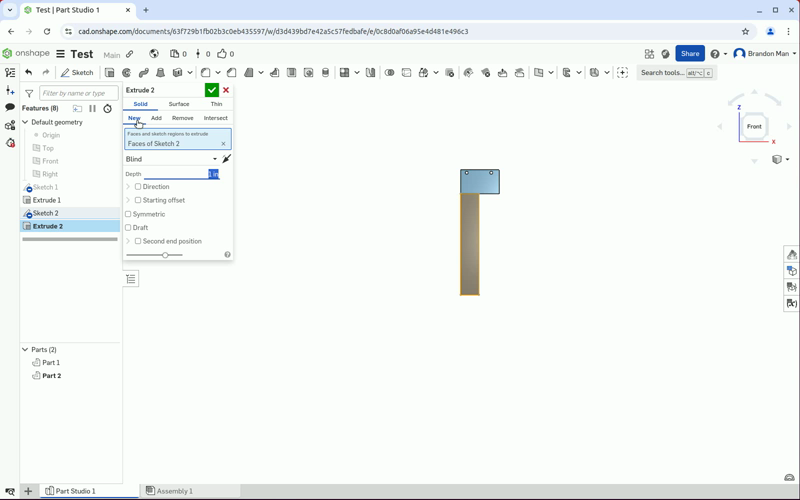
text(2.889)
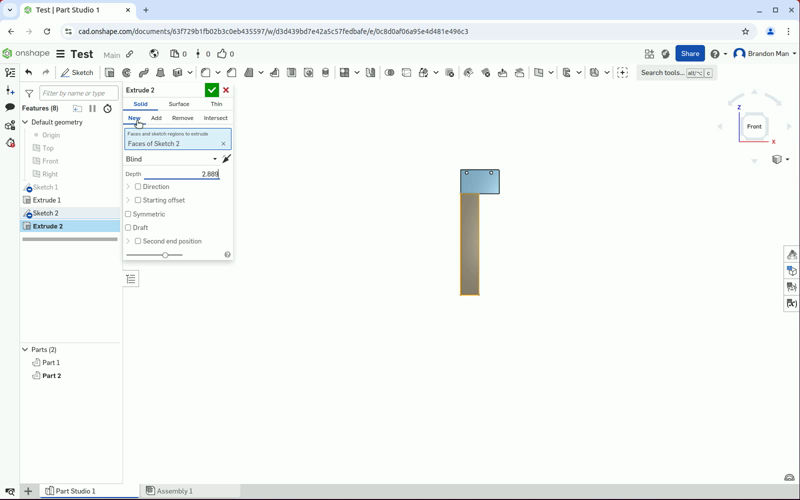
key(enter)
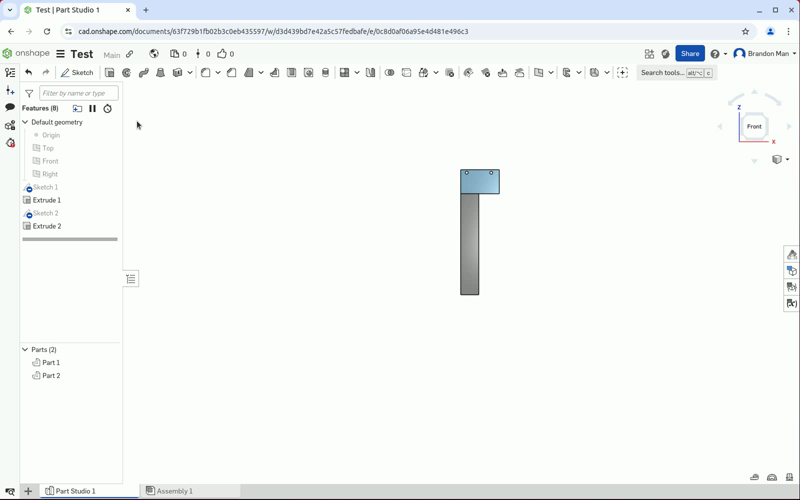
key(shift+h)
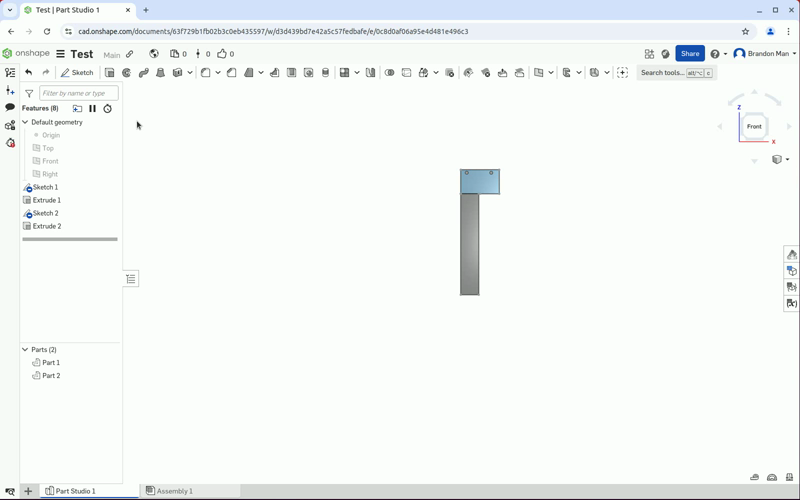
key(shift+h)
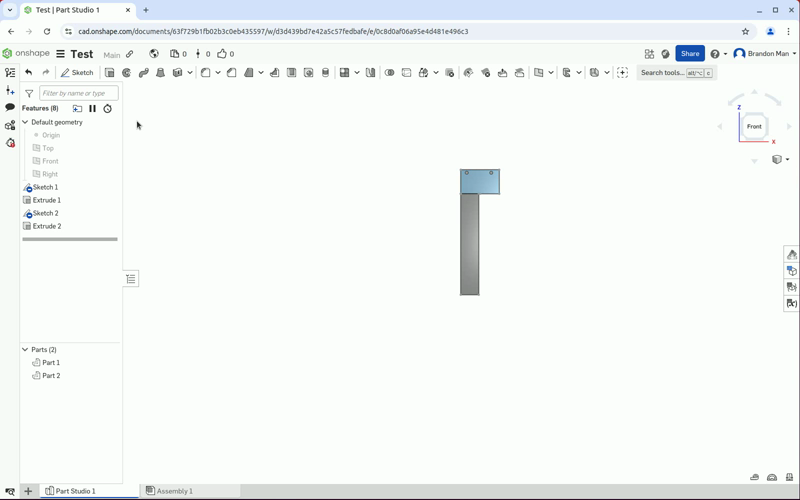
key(shift+7)
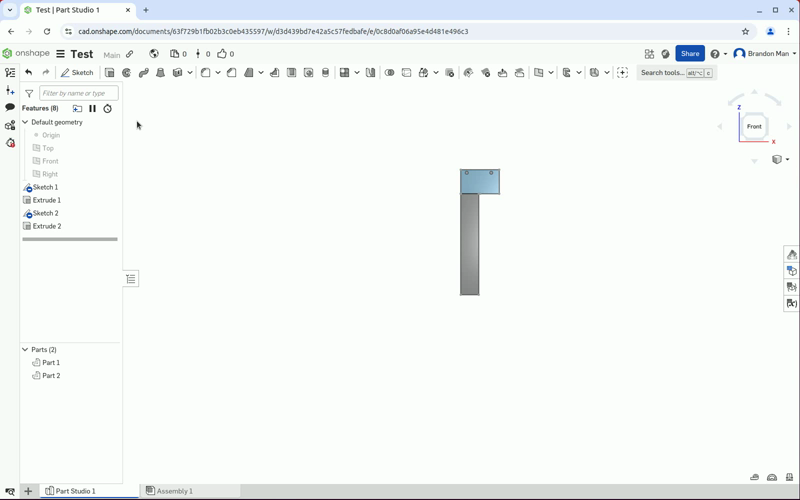
key(left, 2)
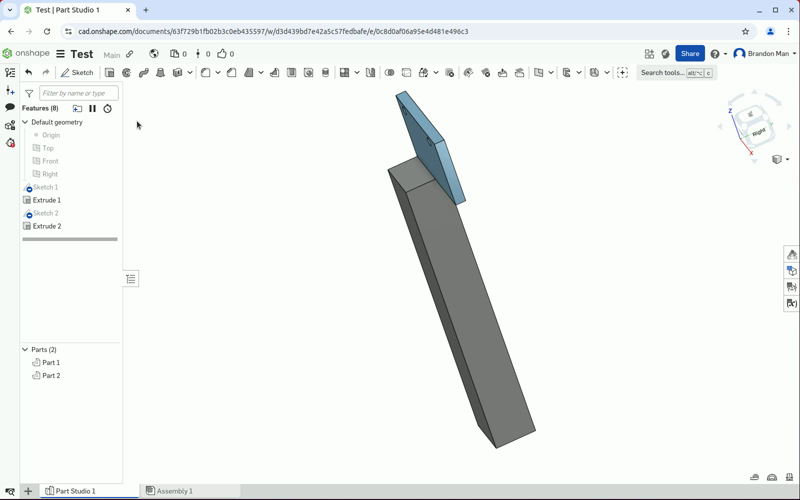
key(down, 2)
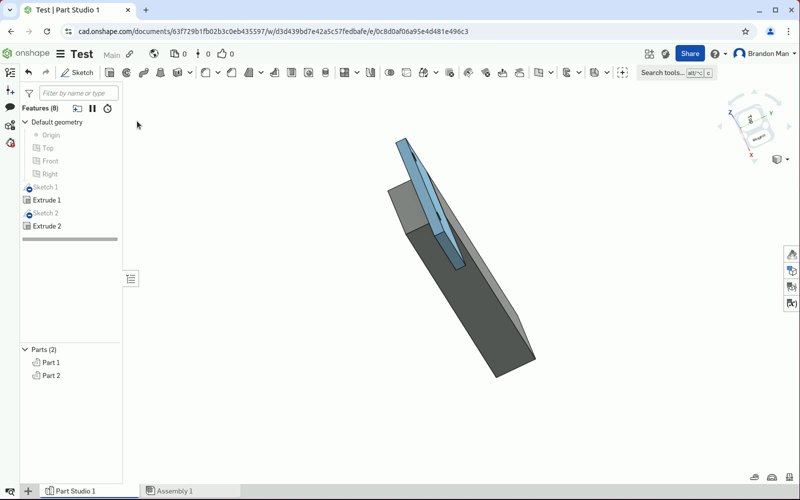
key(up, 2)
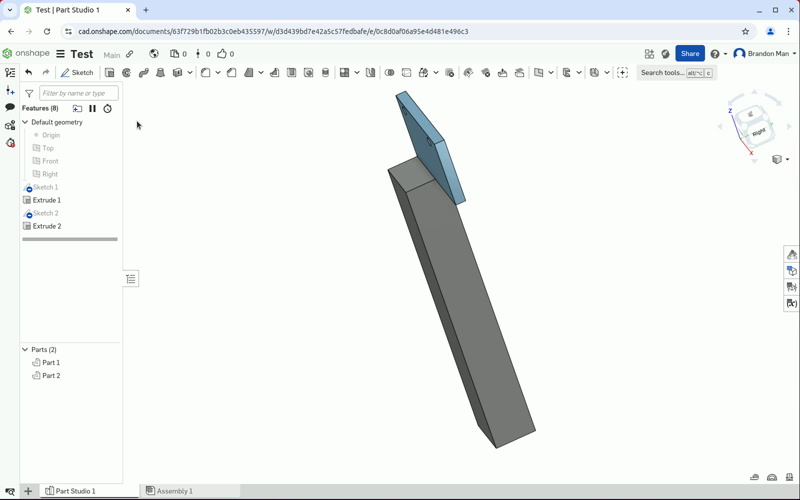
key(right, 2)
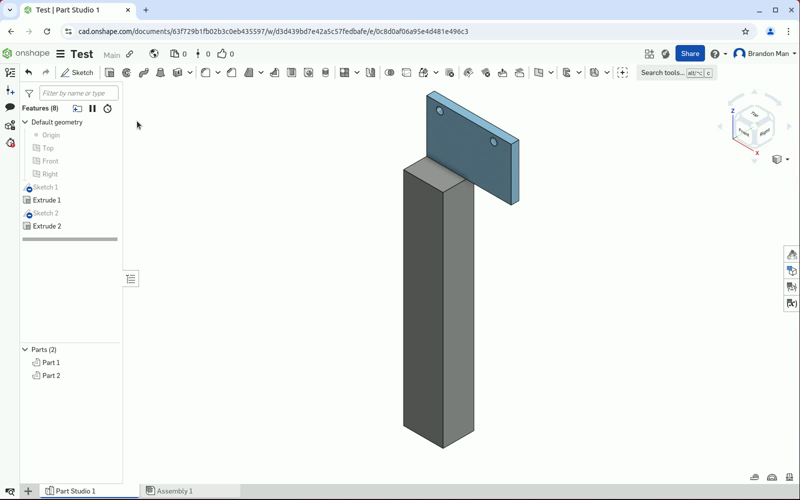
mouse_move(73, 189)
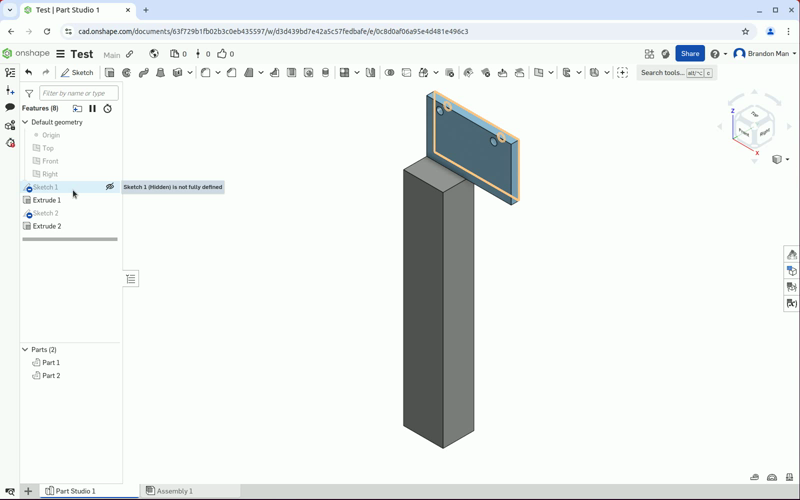
click(73, 189)